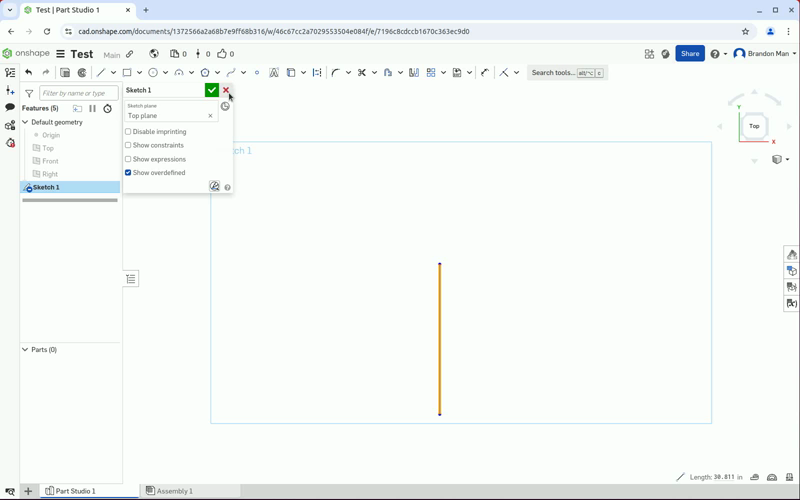
key(shift+h)
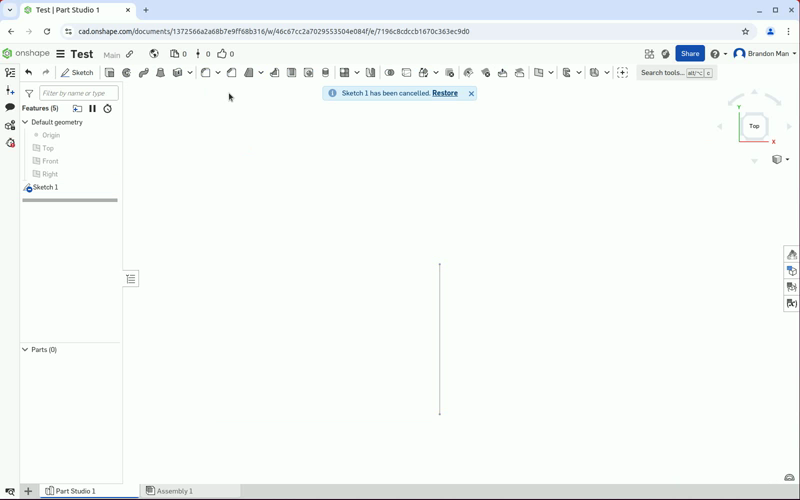
key(shift+s)
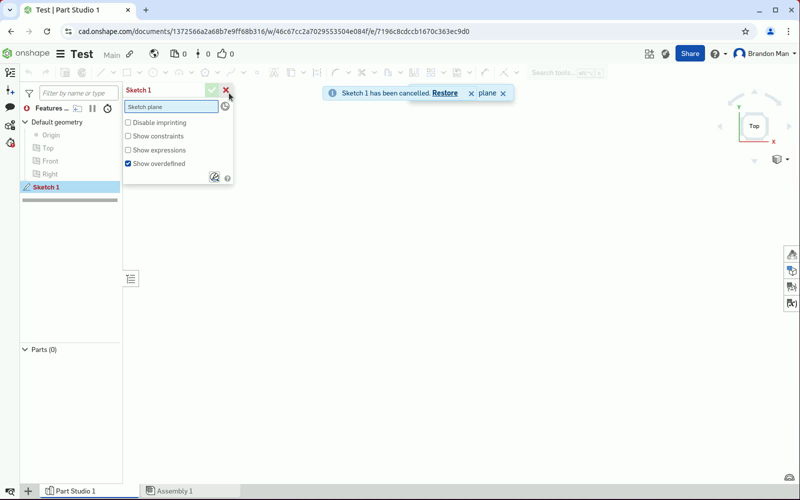
mouse_move(73, 150)
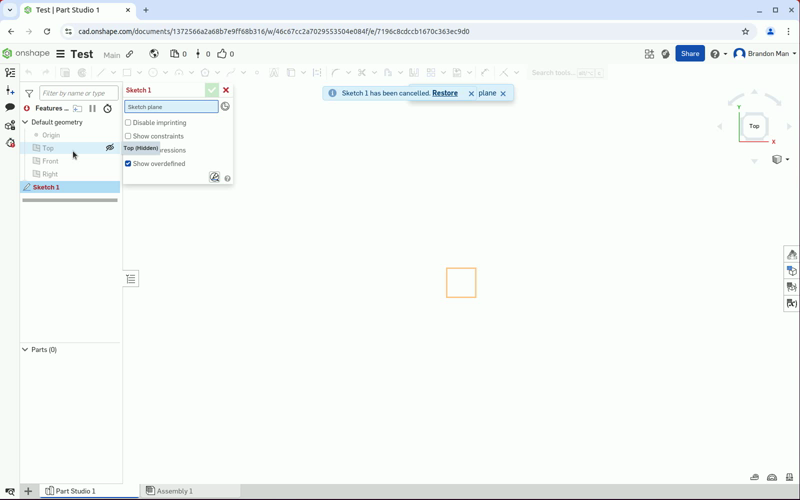
click(73, 150)
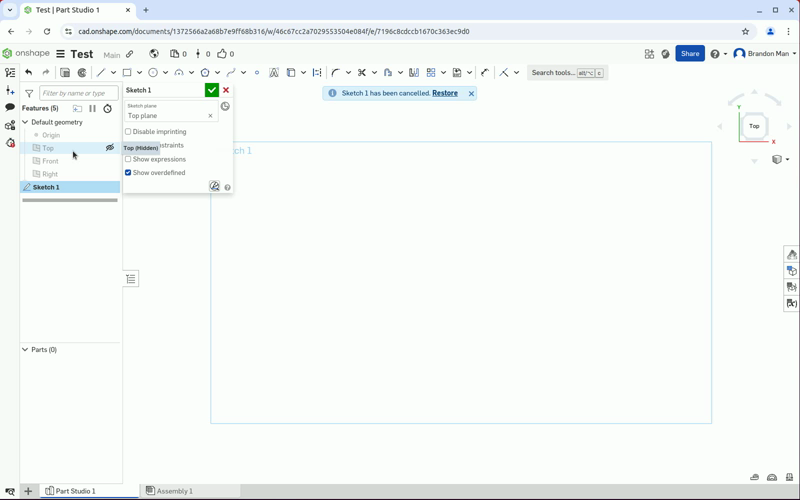
mouse_move(73, 352)
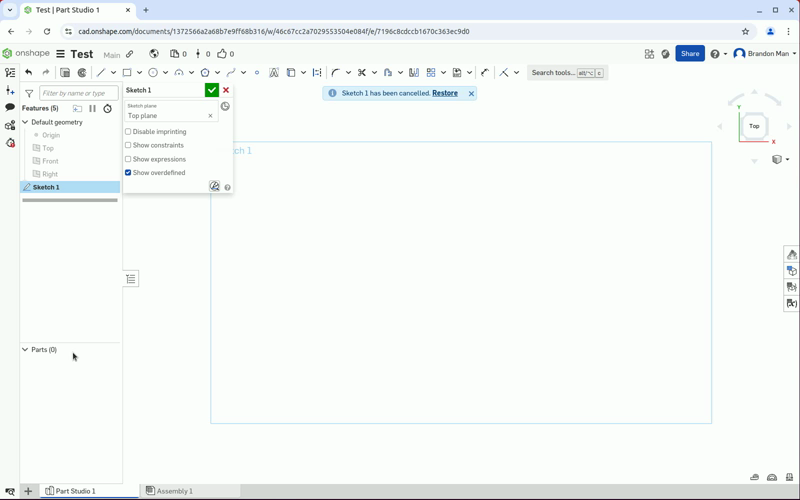
key(y)
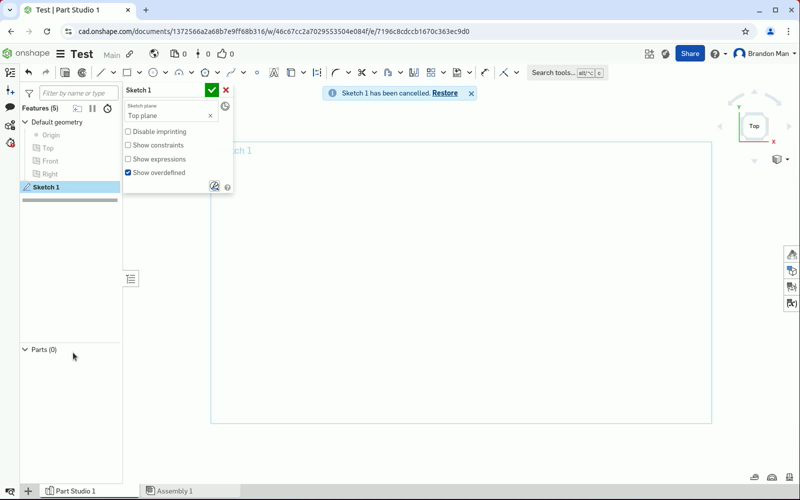
key(l)
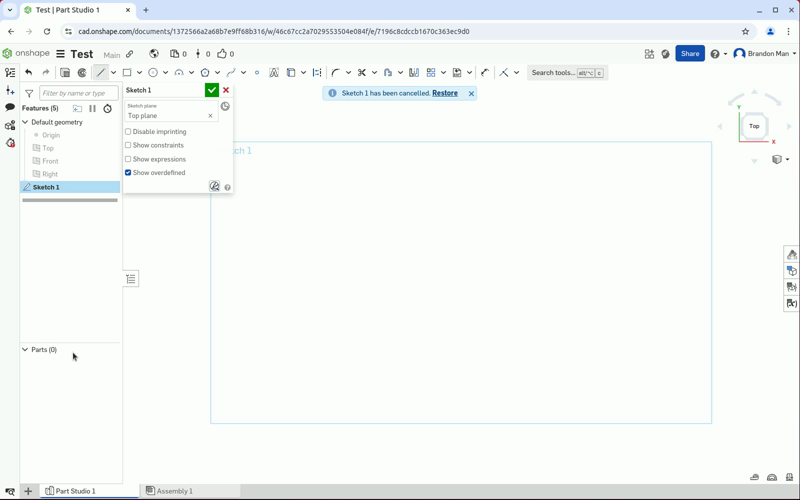
key_down(shift)
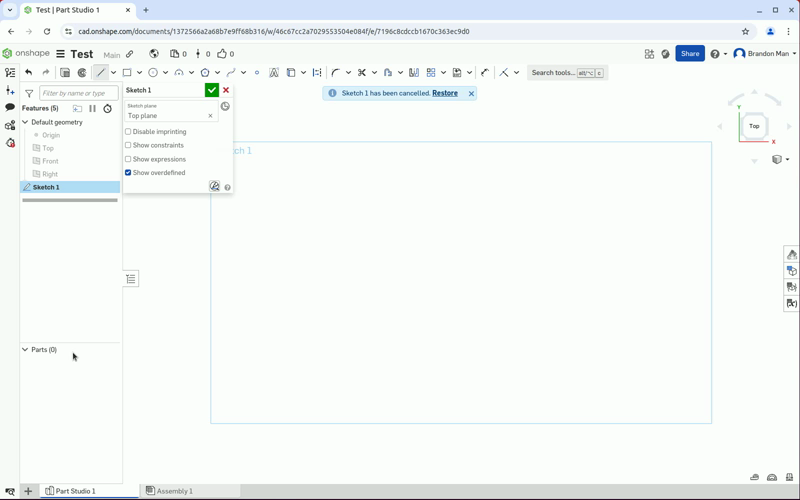
mouse_move(371, 374)
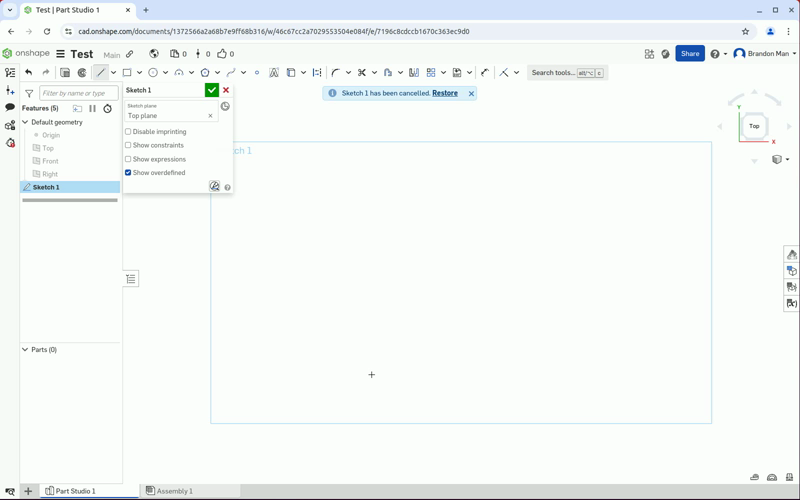
click(371, 374)
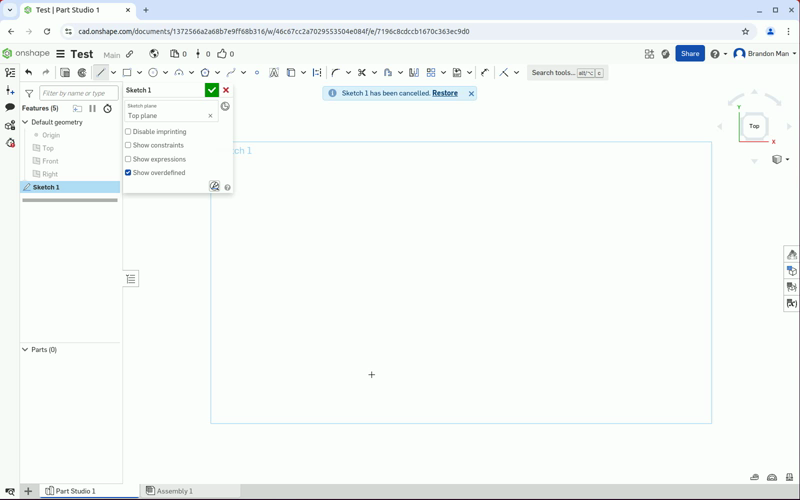
key_up(shift)
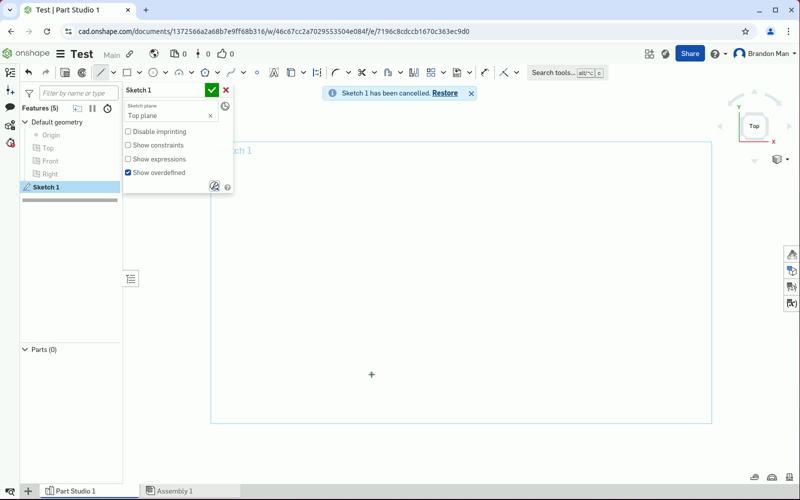
key_down(shift)
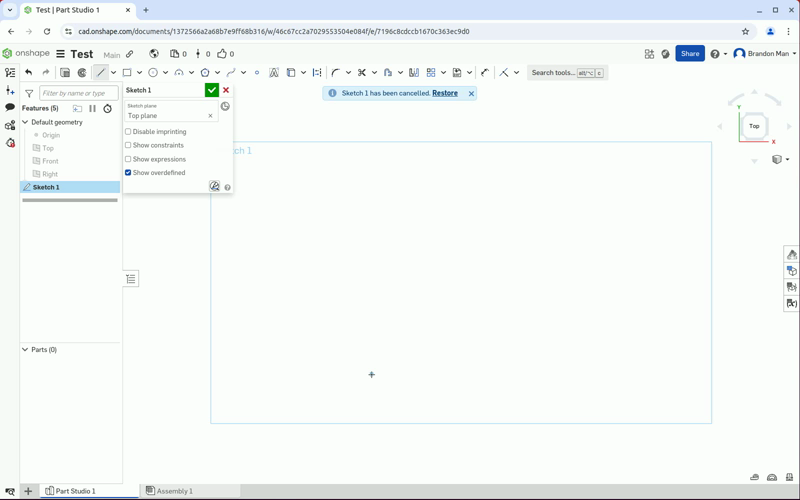
mouse_move(549, 374)
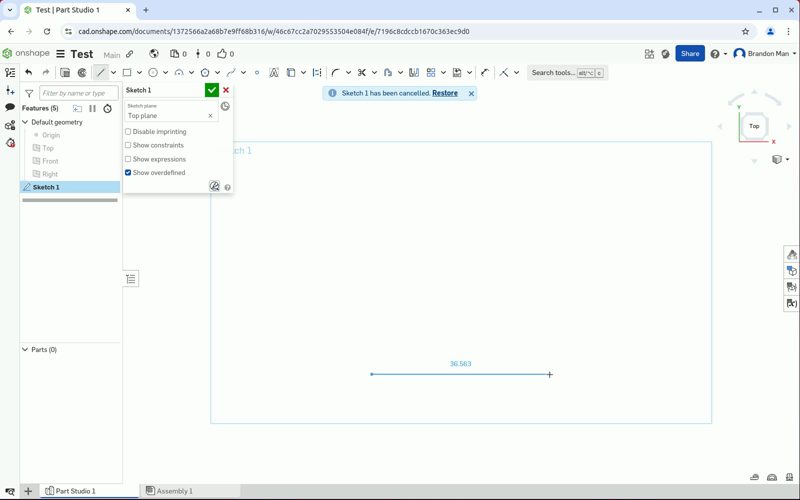
click(549, 374)
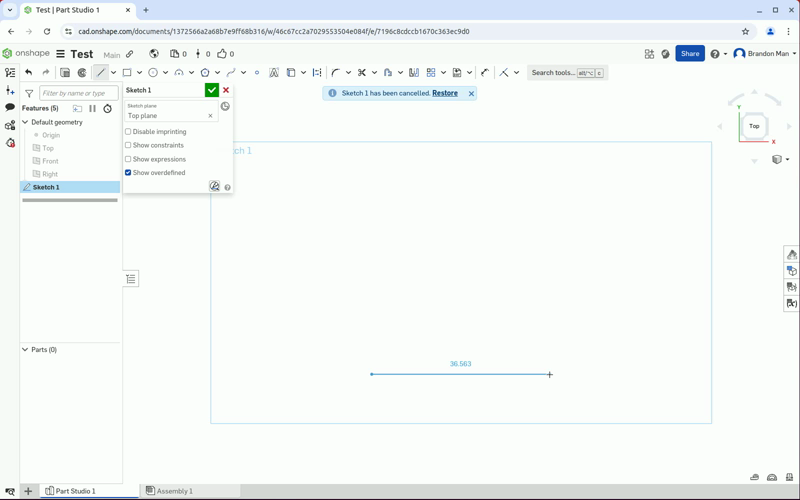
key_up(shift)
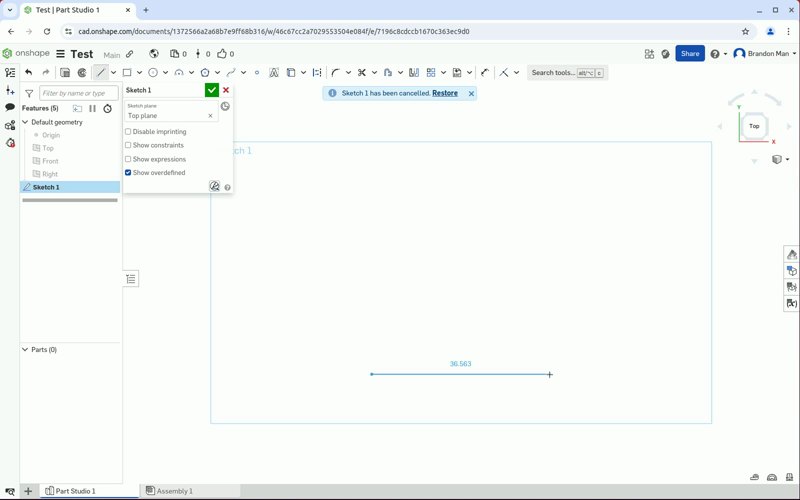
key_down(shift)
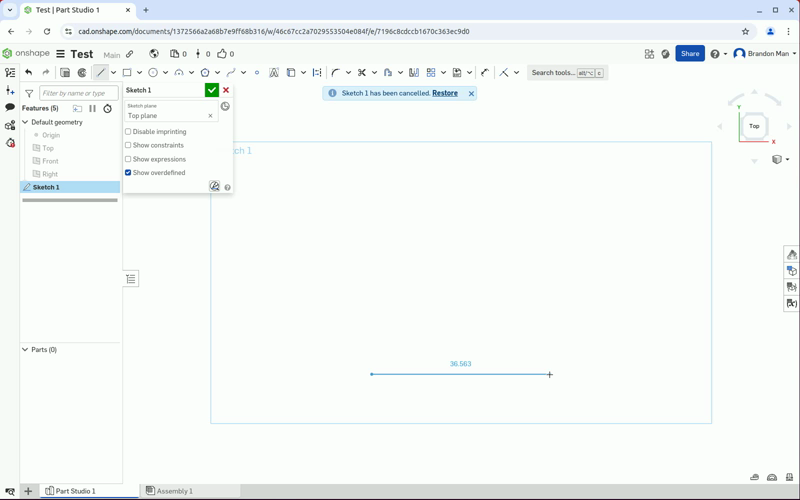
mouse_move(549, 192)
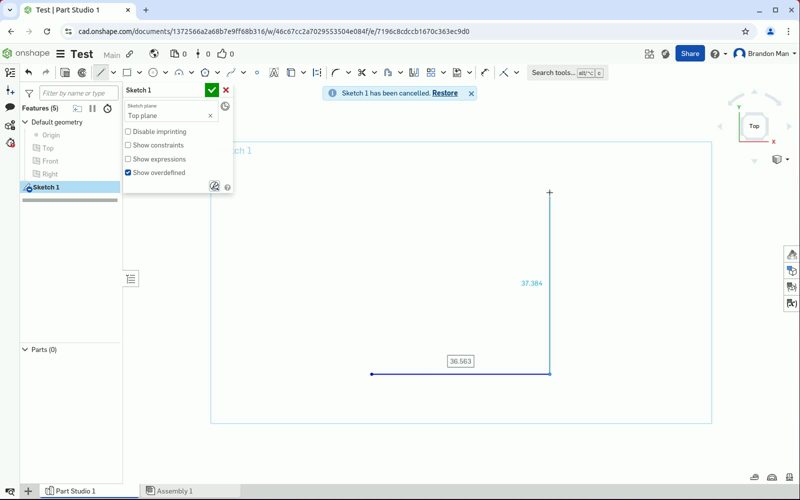
click(549, 192)
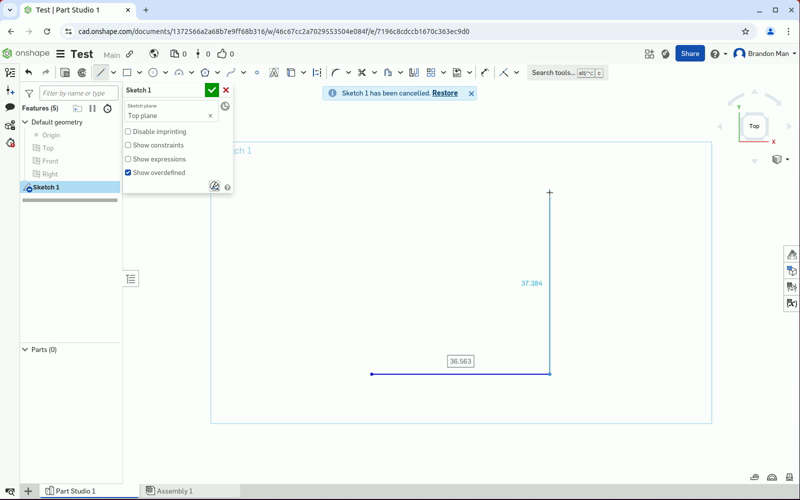
key_up(shift)
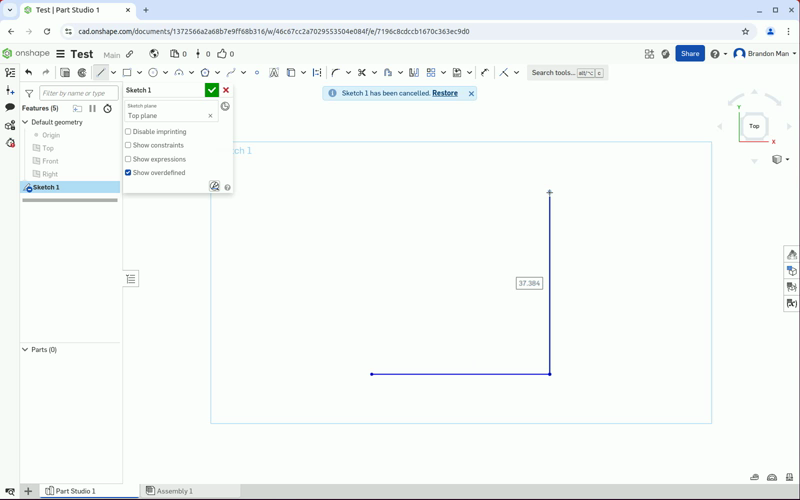
key_down(shift)
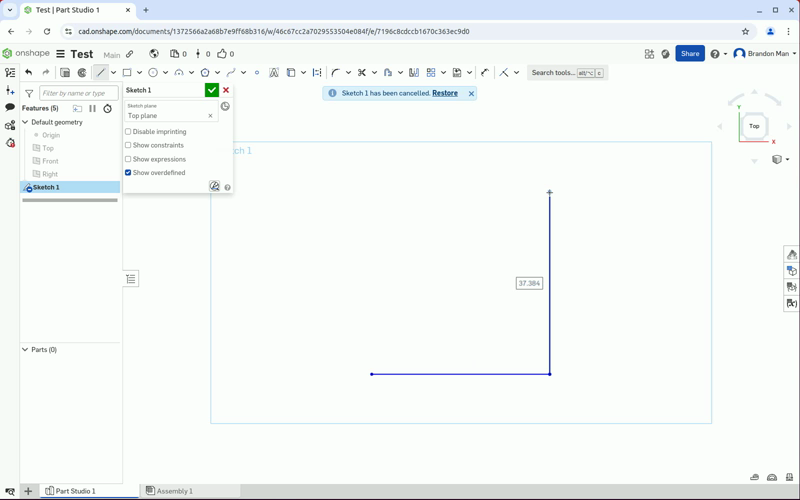
mouse_move(371, 192)
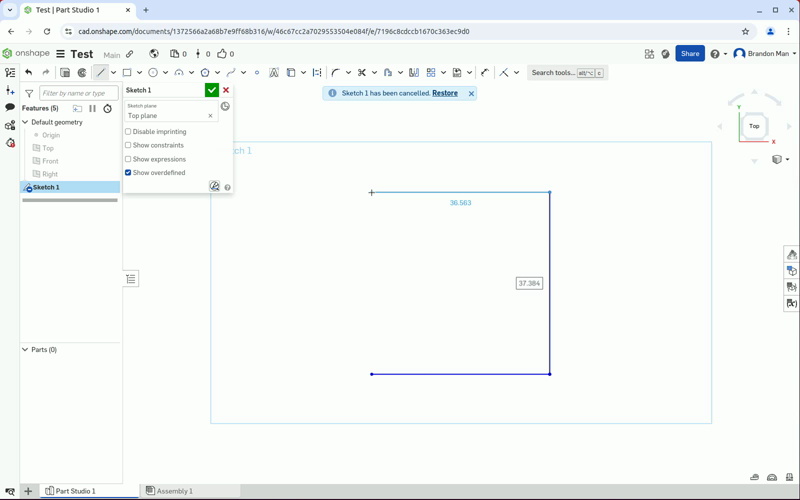
click(371, 192)
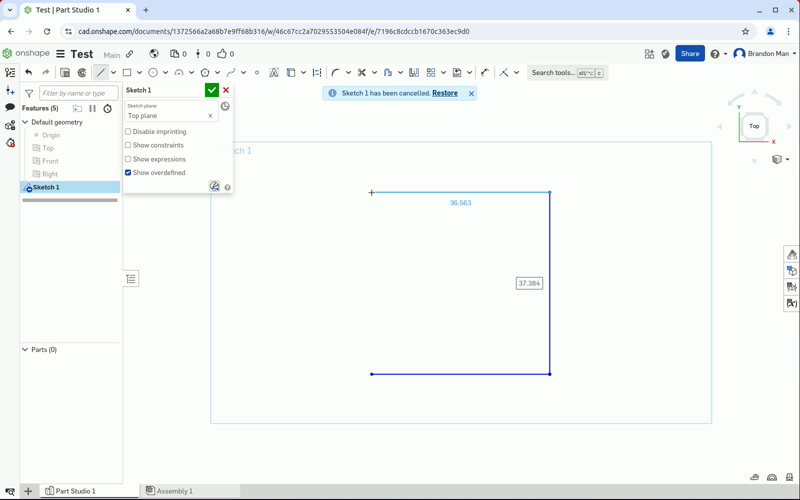
key_up(shift)
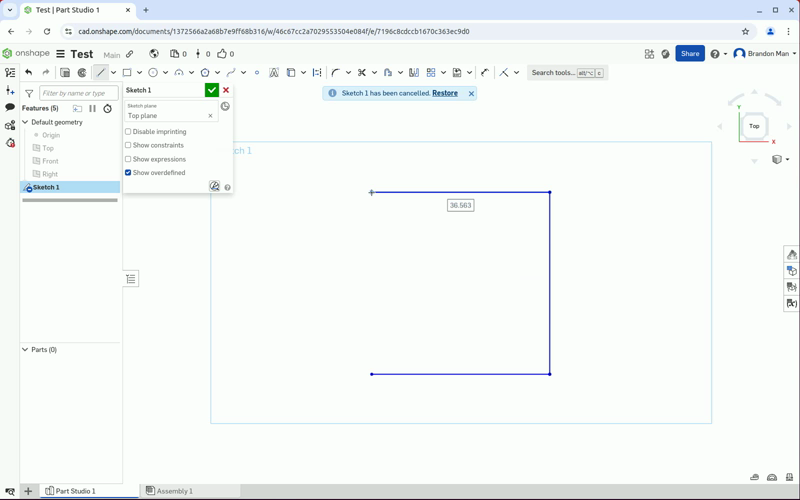
key_down(shift)
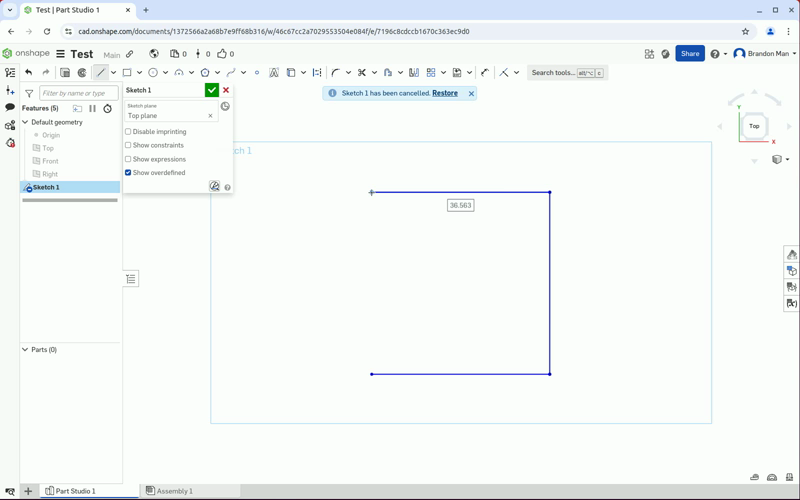
mouse_move(371, 374)
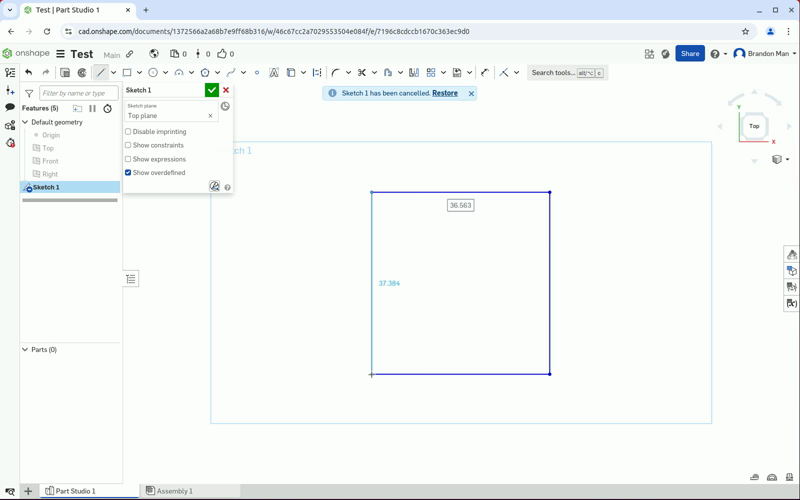
key_up(shift)
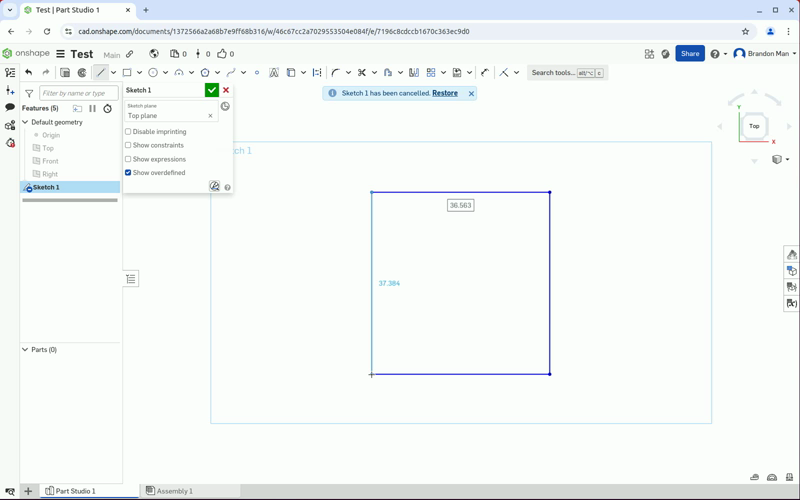
click(371, 374)
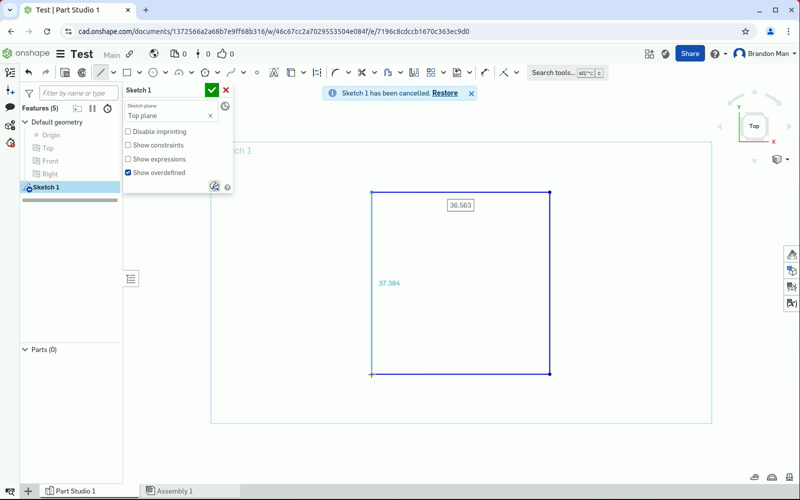
key(esc)
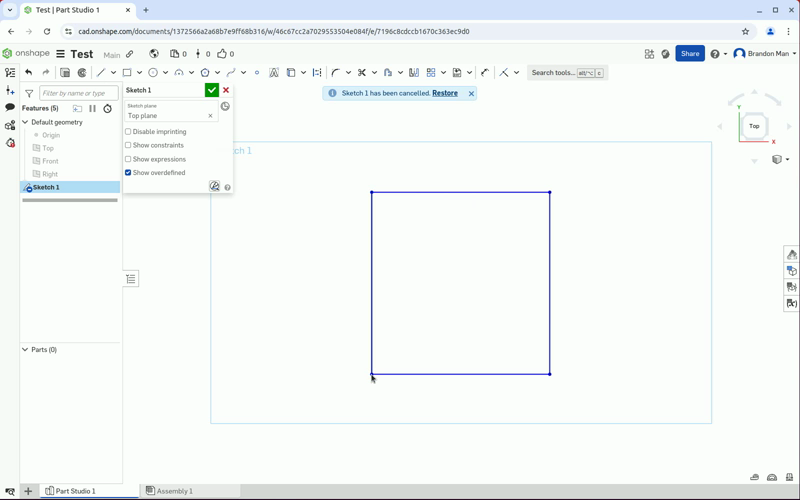
mouse_move(432, 251)
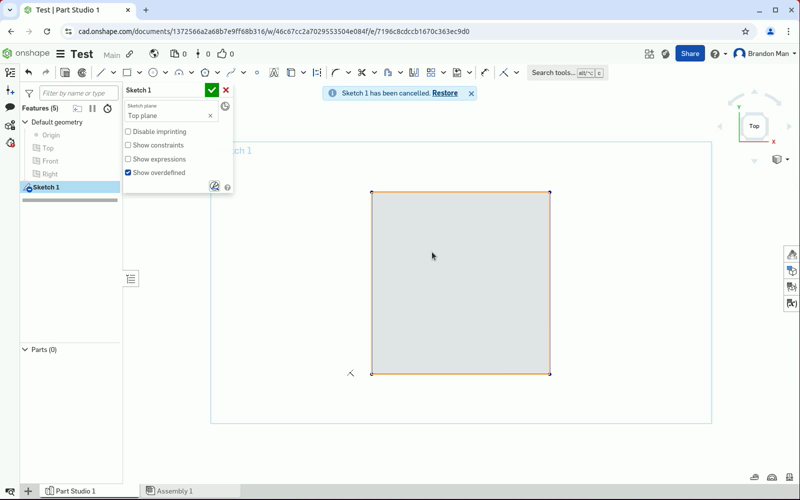
click(432, 251)
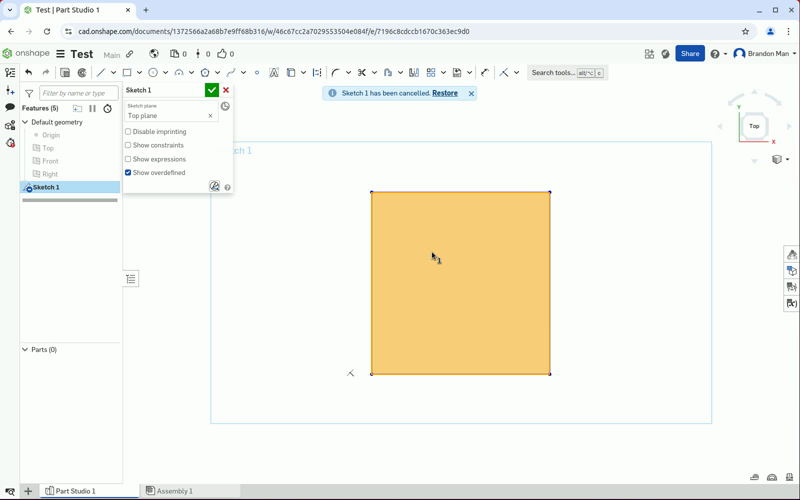
mouse_move(73, 352)
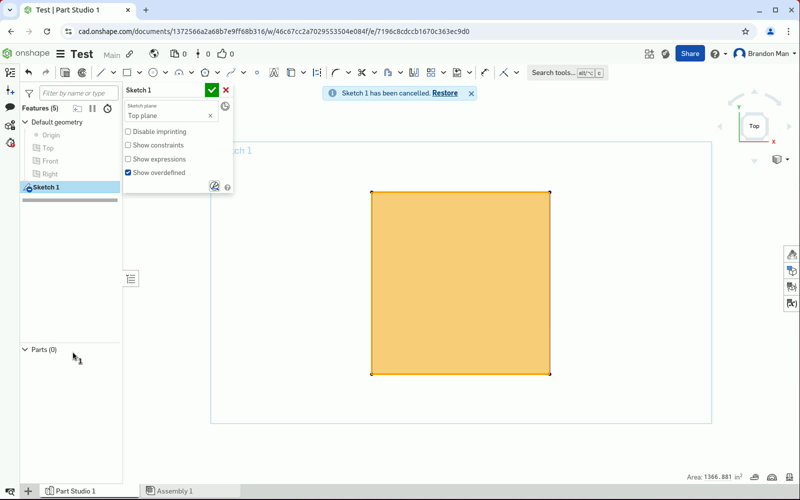
key(shift+y)
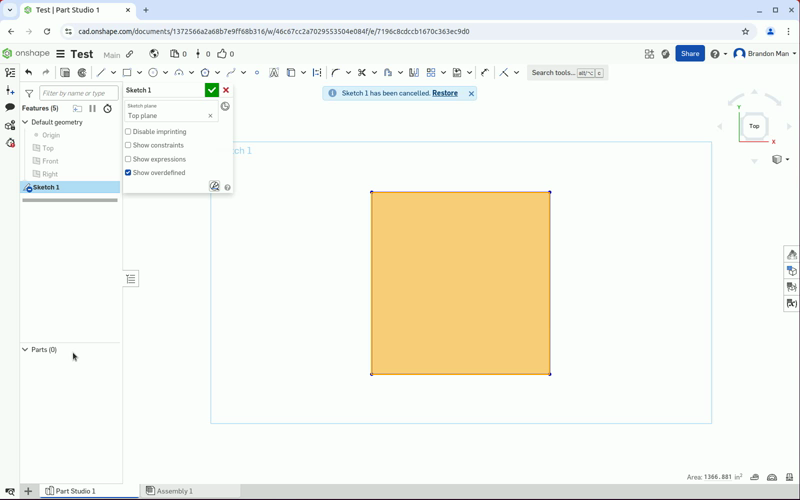
key(shift+e)
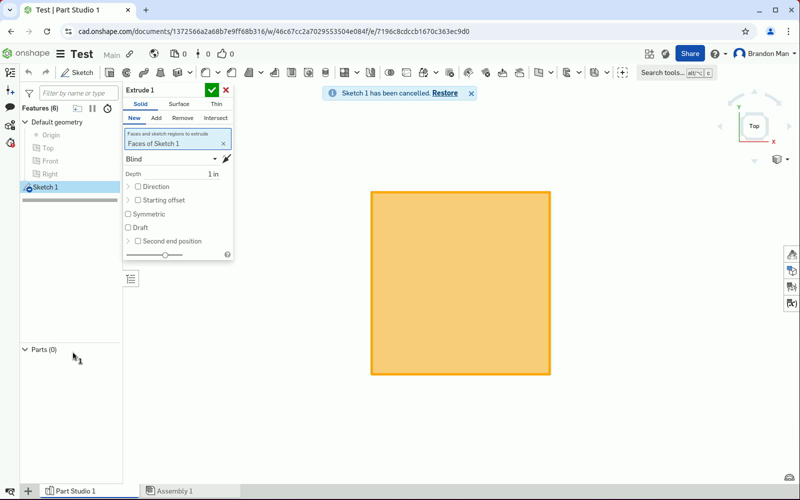
mouse_move(143, 106)
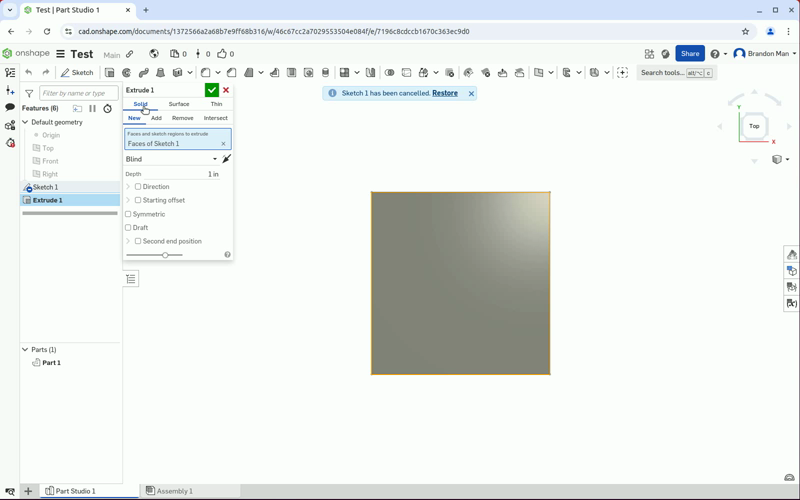
click(143, 106)
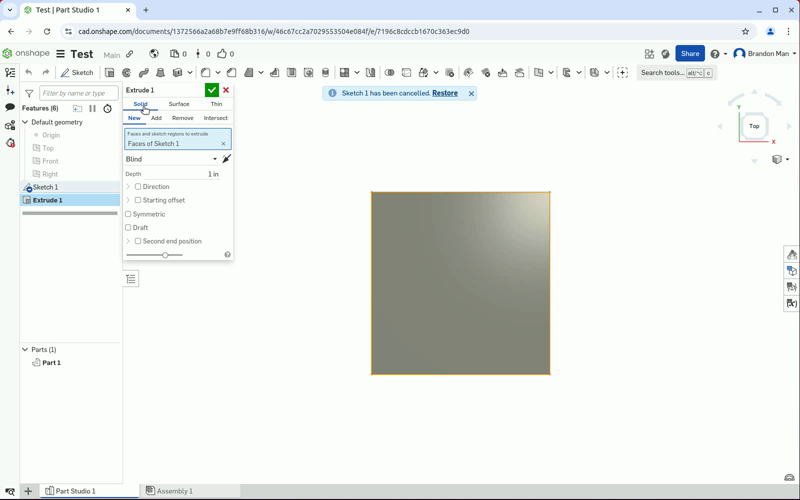
mouse_move(137, 120)
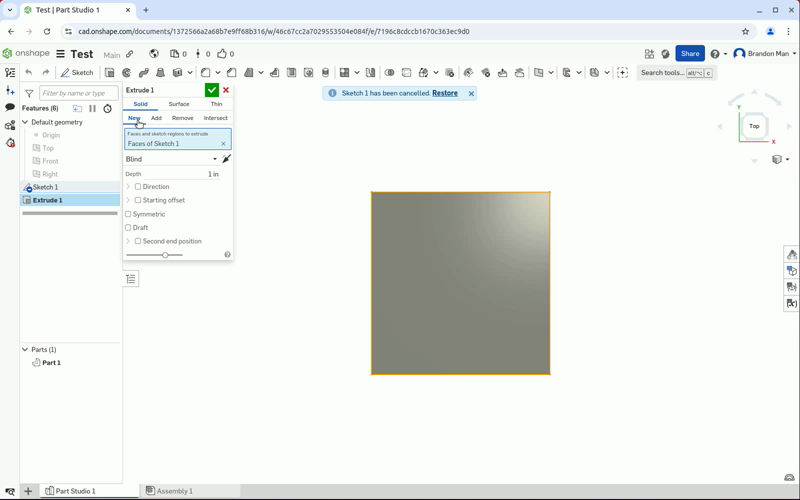
click(137, 120)
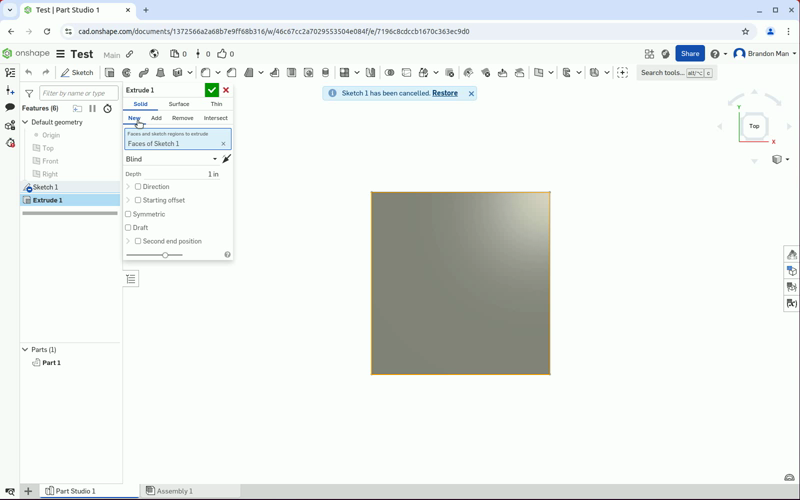
key(tab, 4)
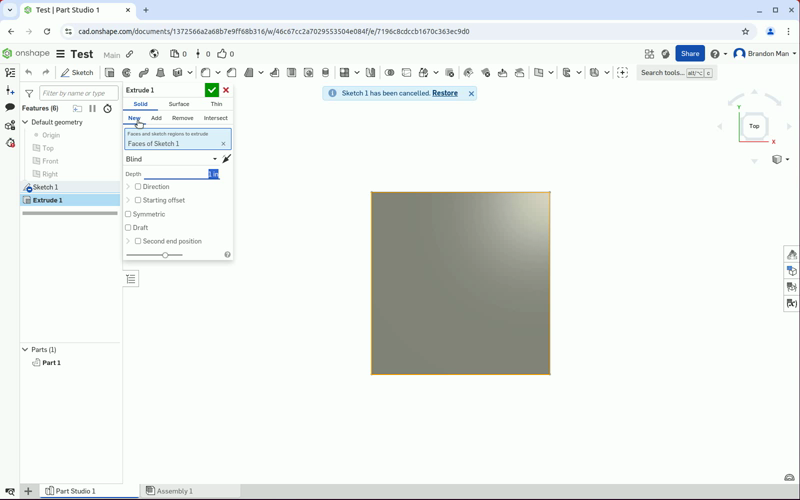
text(11.795)
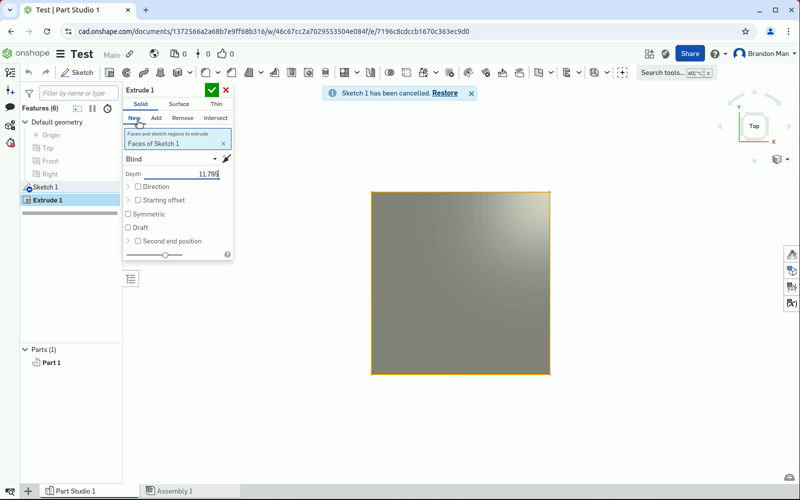
key(enter)
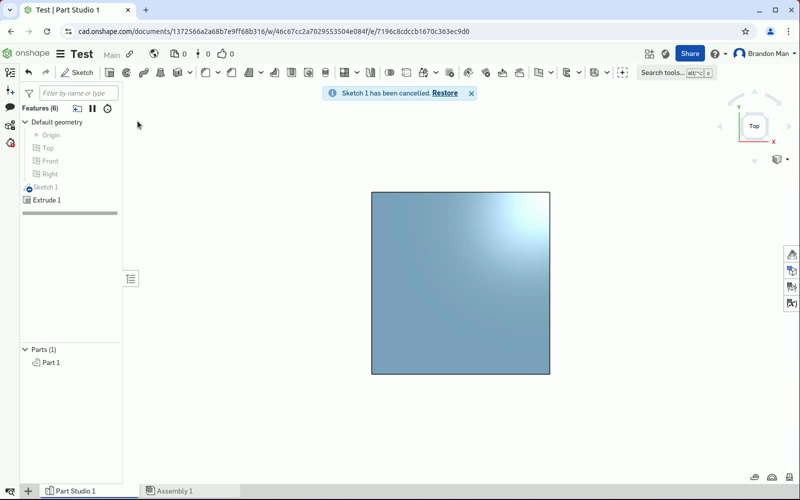
key(shift+h)
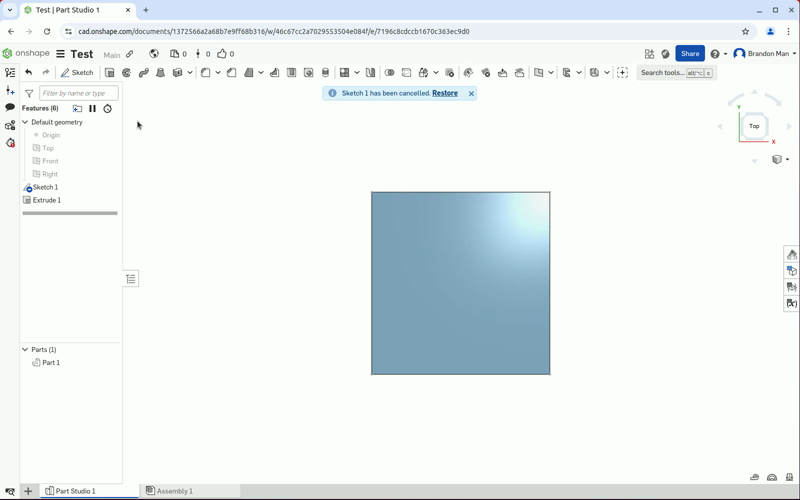
key(shift+h)
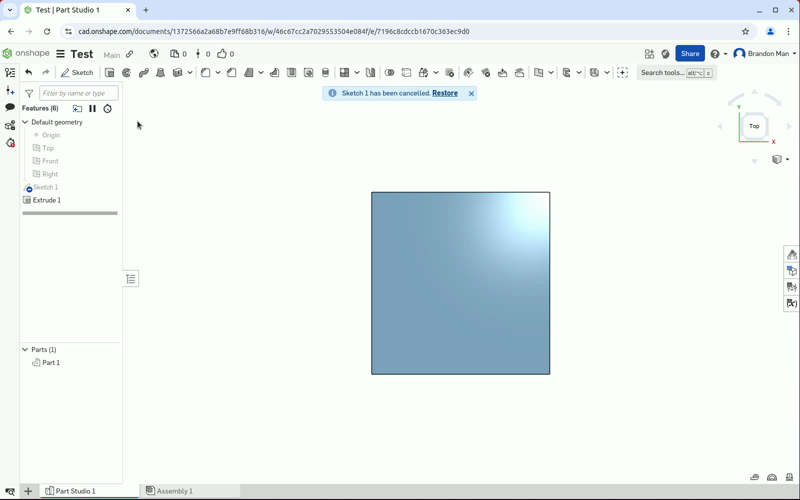
mouse_move(73, 189)
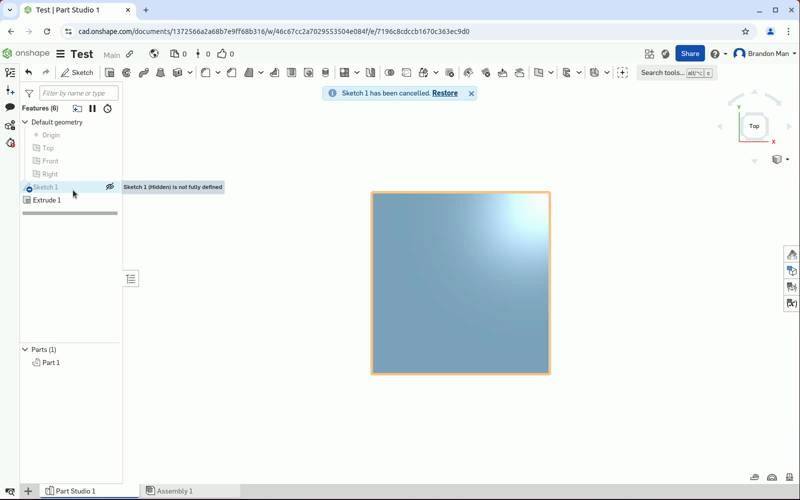
click(73, 189)
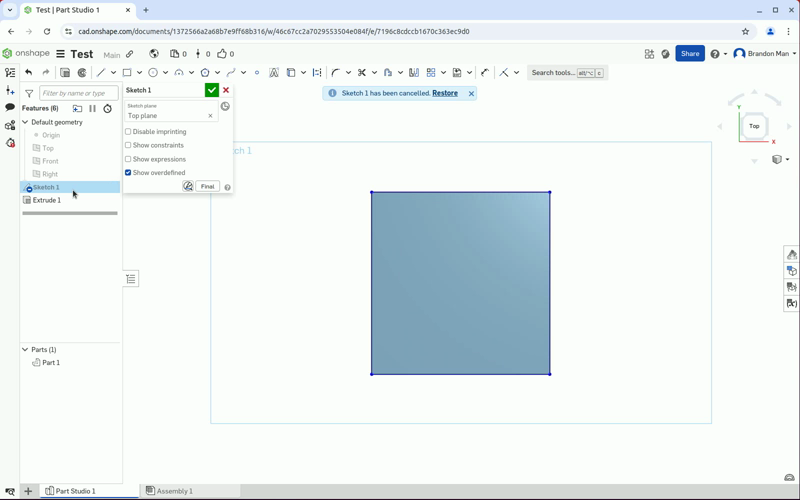
mouse_move(229, 92)
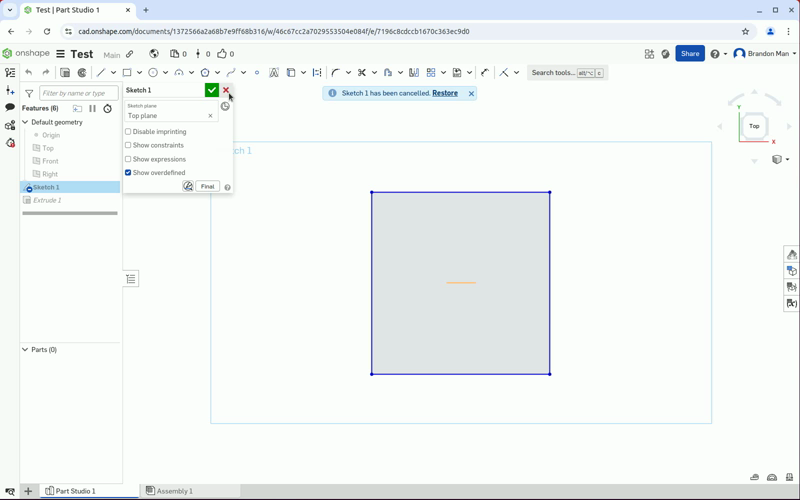
click(229, 92)
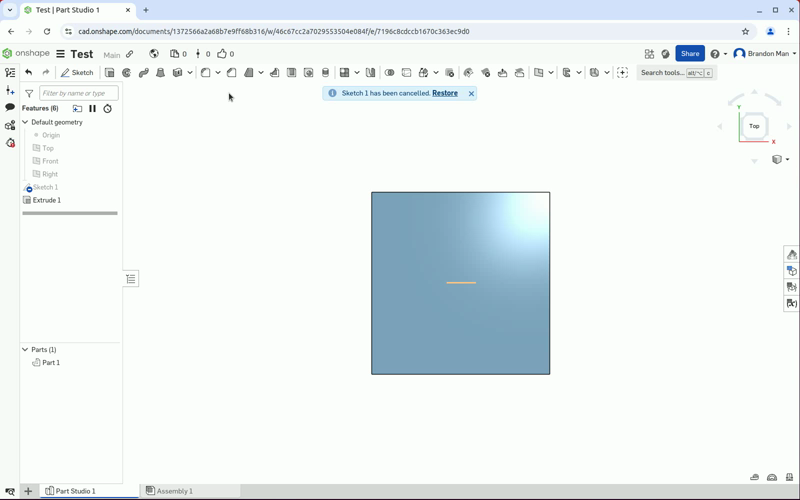
mouse_move(541, 75)
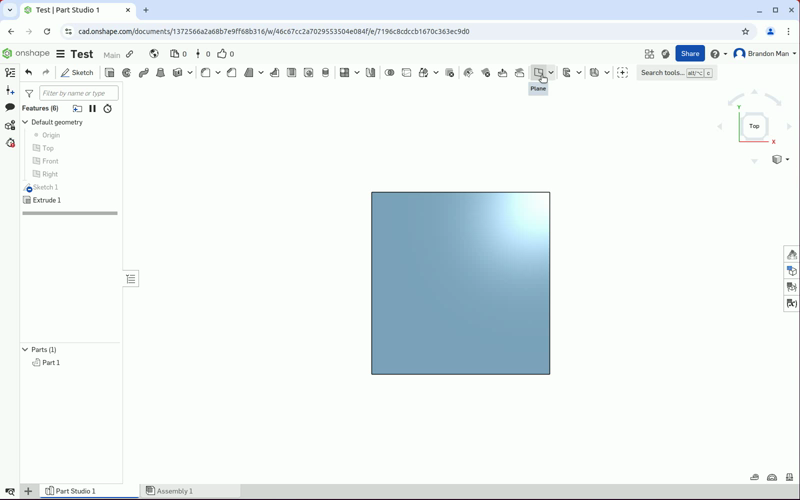
click(541, 75)
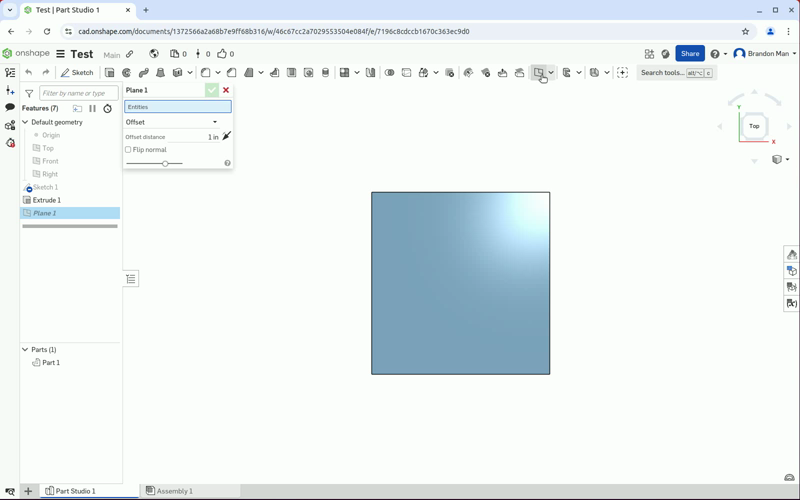
mouse_move(73, 150)
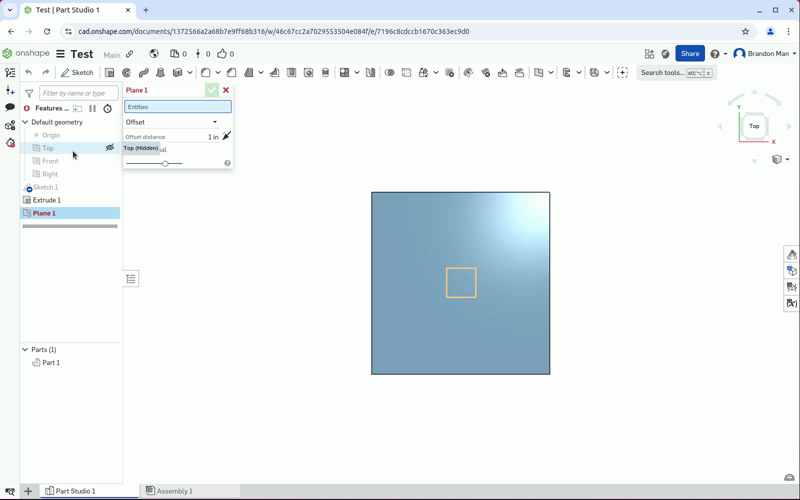
click(73, 150)
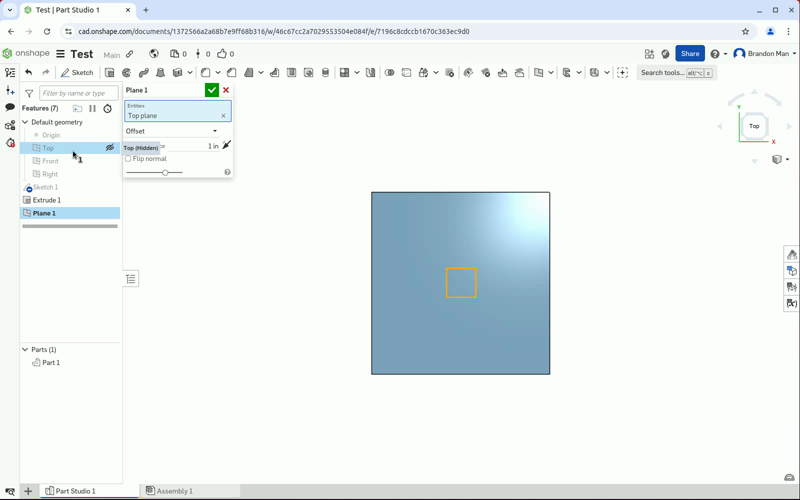
key(tab, 2)
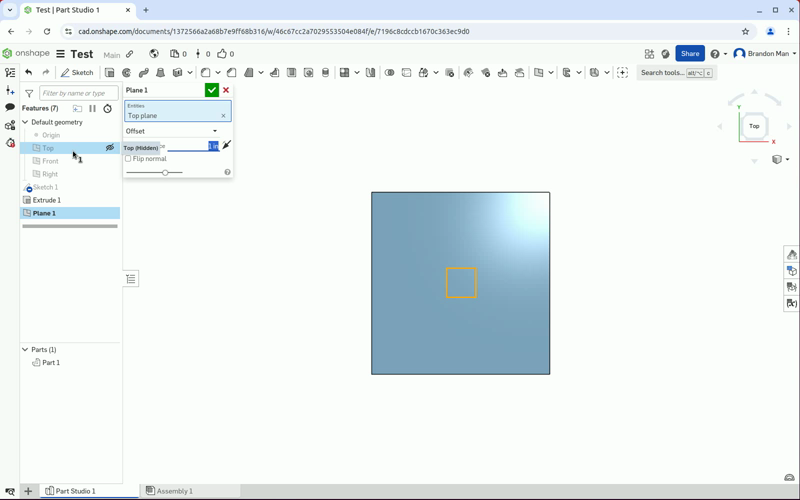
text(11.801)
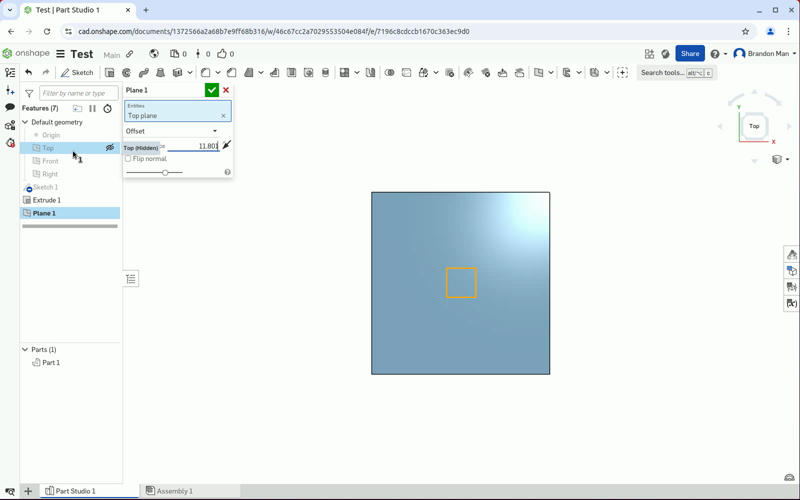
key(enter, 2)
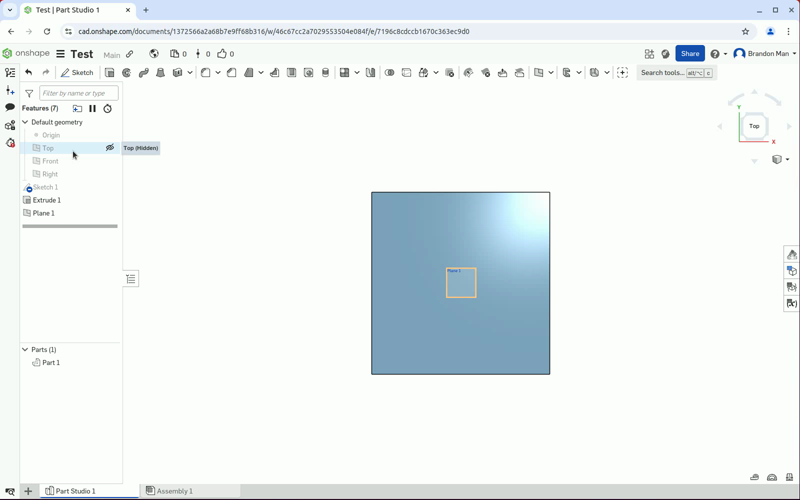
key(shift+s)
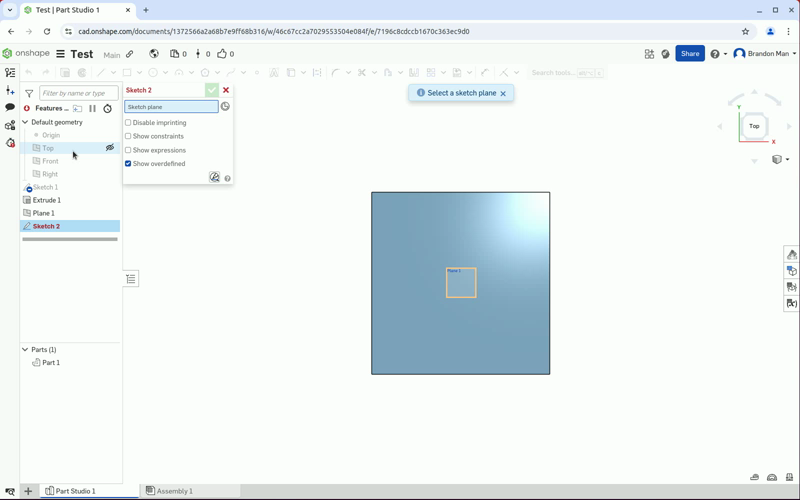
mouse_move(73, 215)
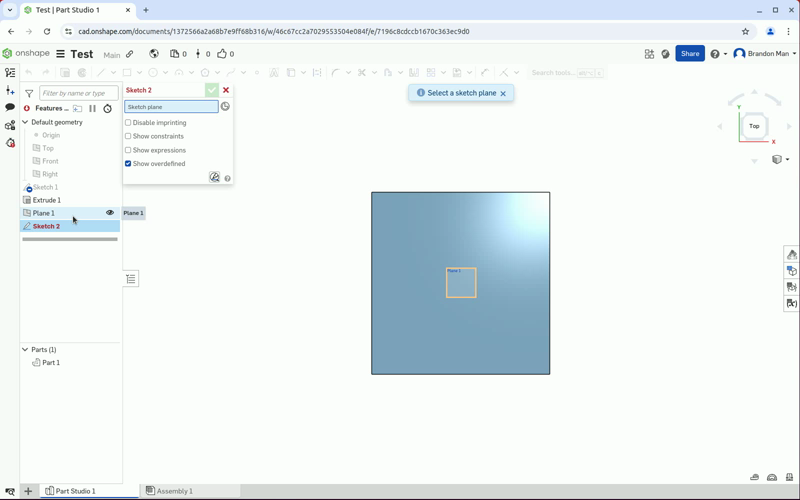
click(73, 215)
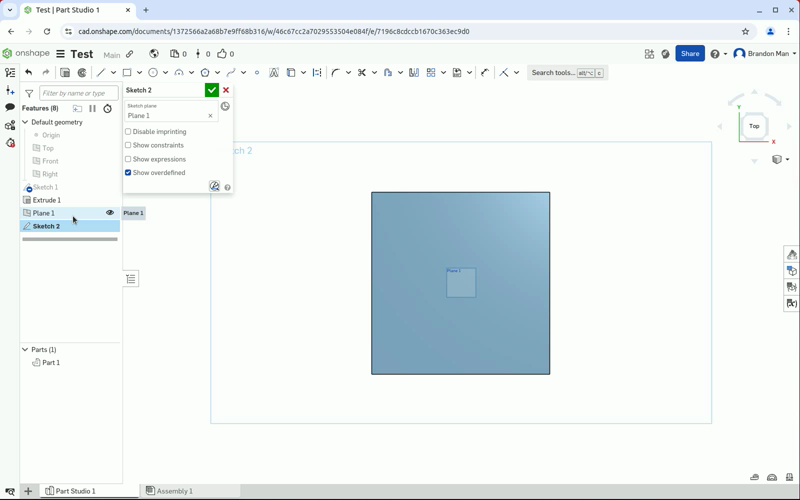
mouse_move(73, 352)
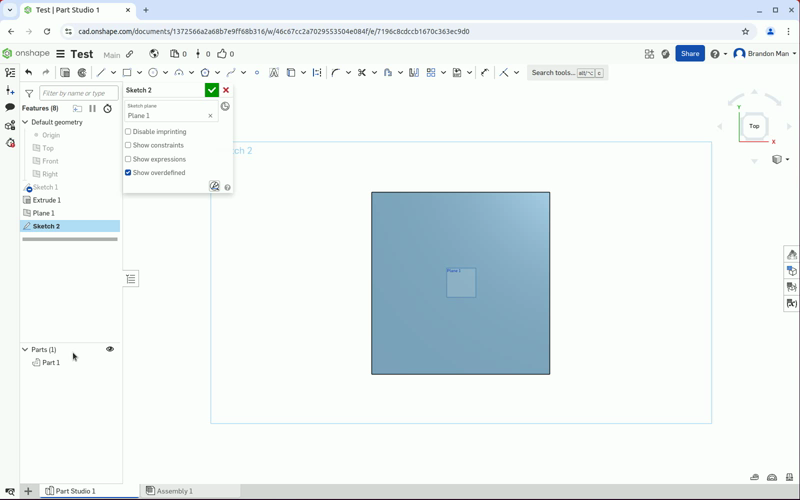
key(y)
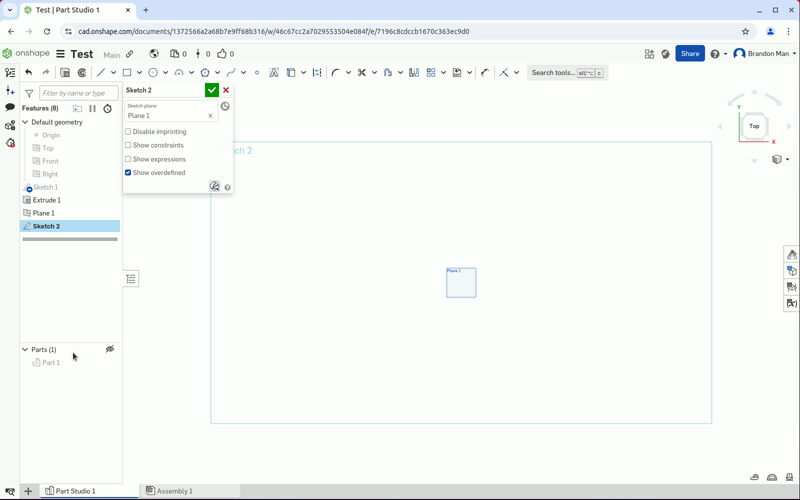
key(c)
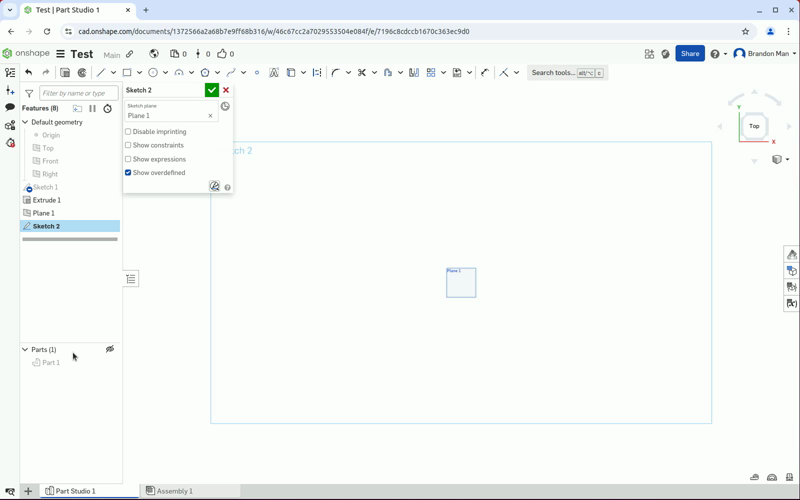
key_down(shift)
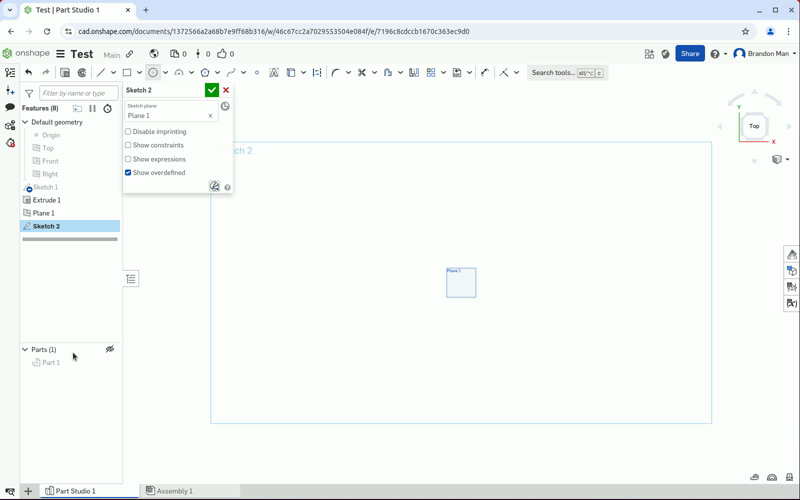
mouse_move(461, 282)
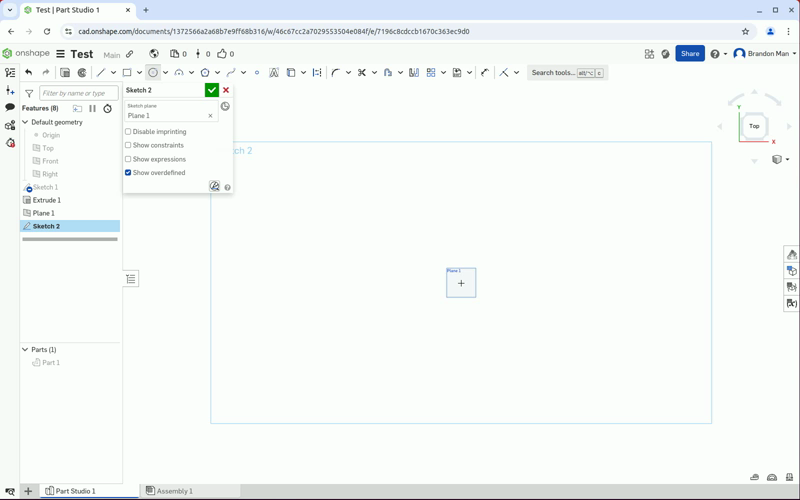
click(461, 282)
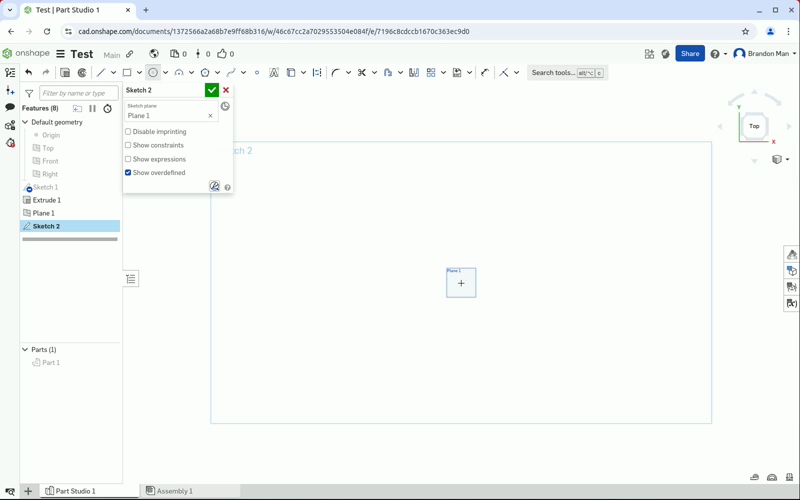
key_up(shift)
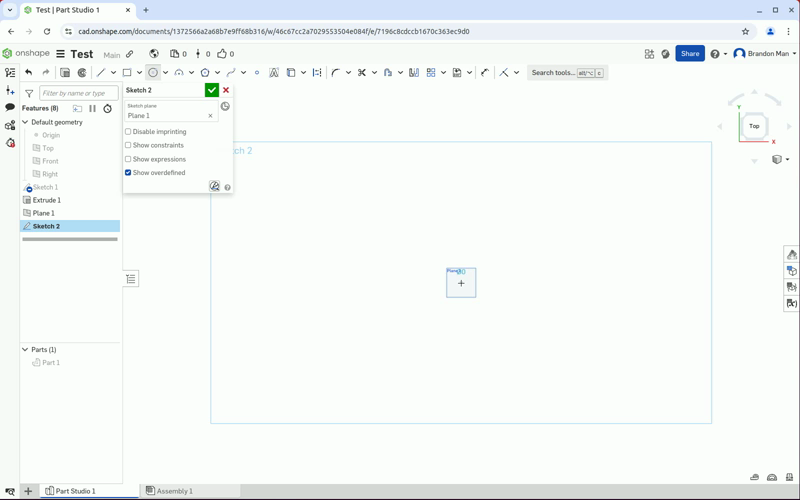
mouse_move(495, 282)
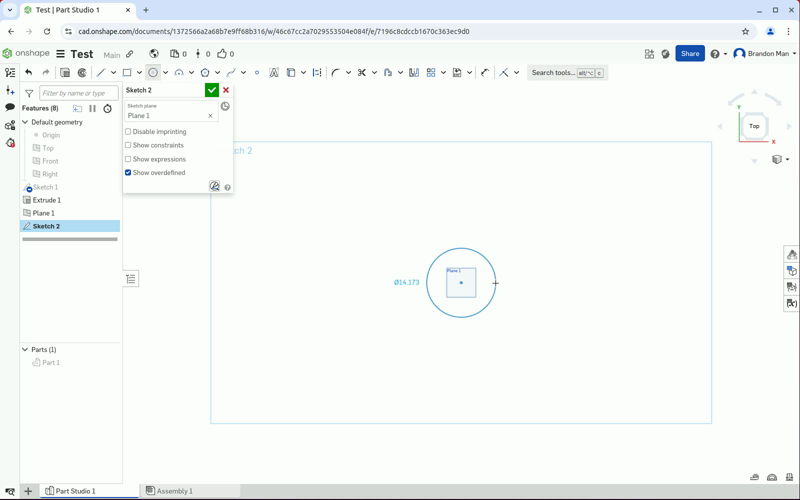
click(495, 282)
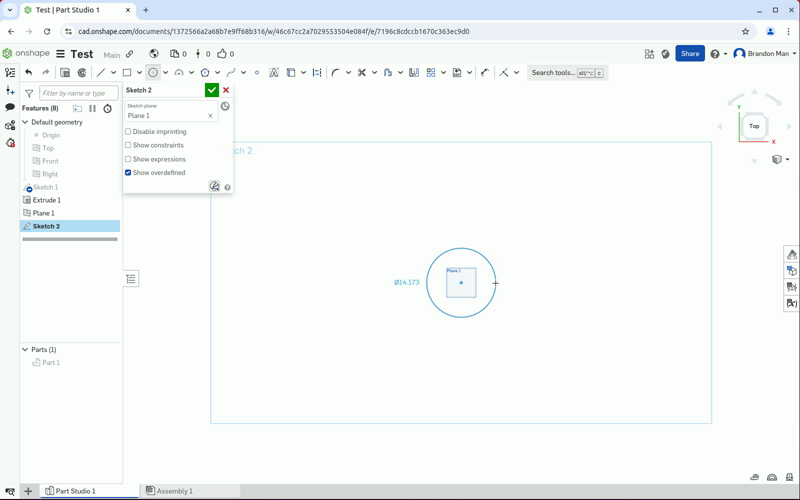
key(esc)
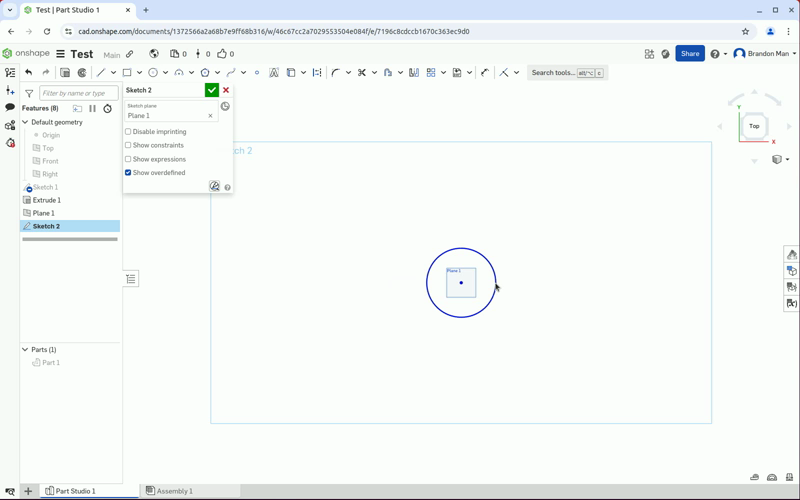
mouse_move(467, 256)
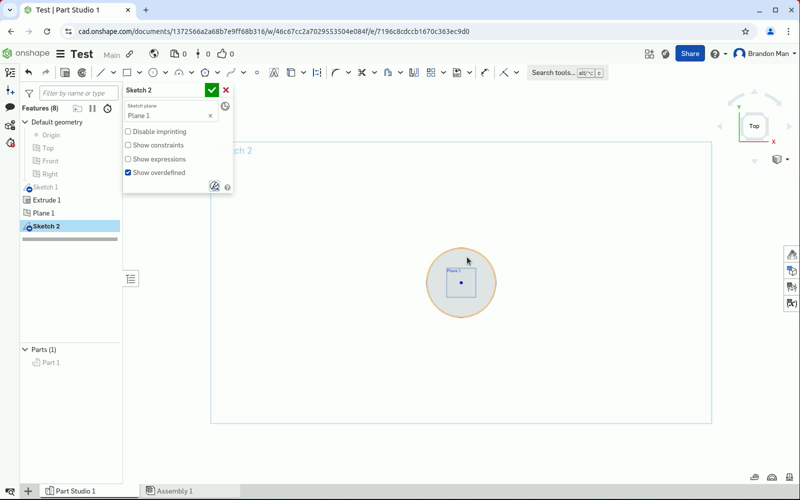
click(467, 256)
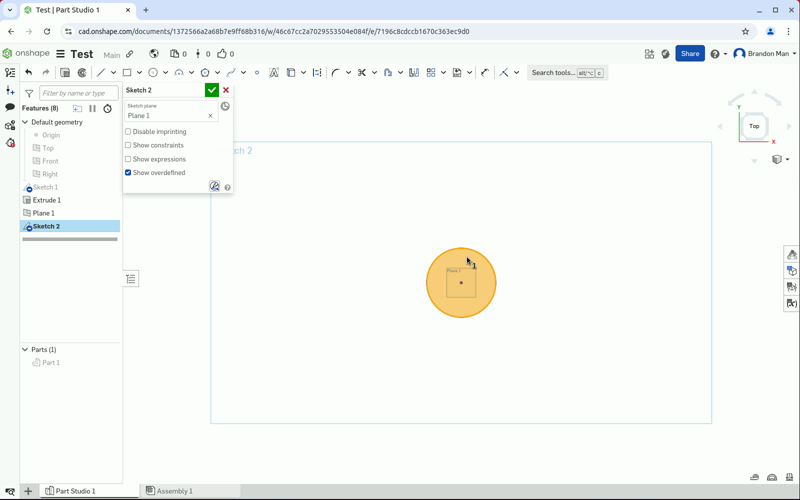
mouse_move(73, 352)
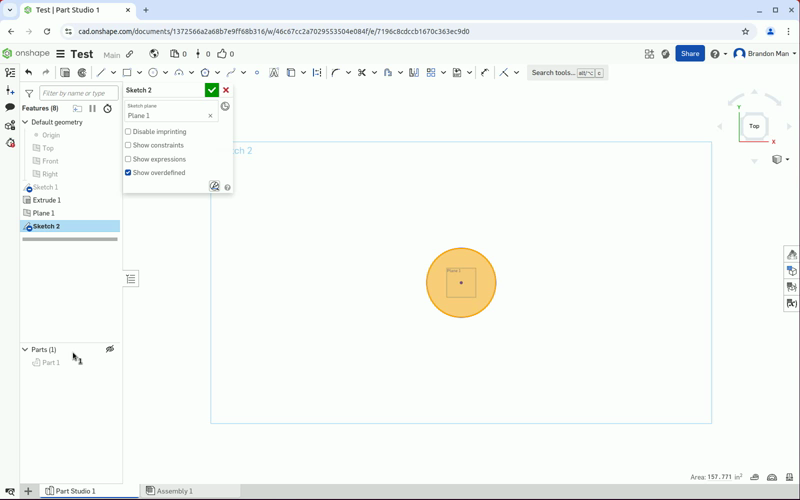
key(shift+y)
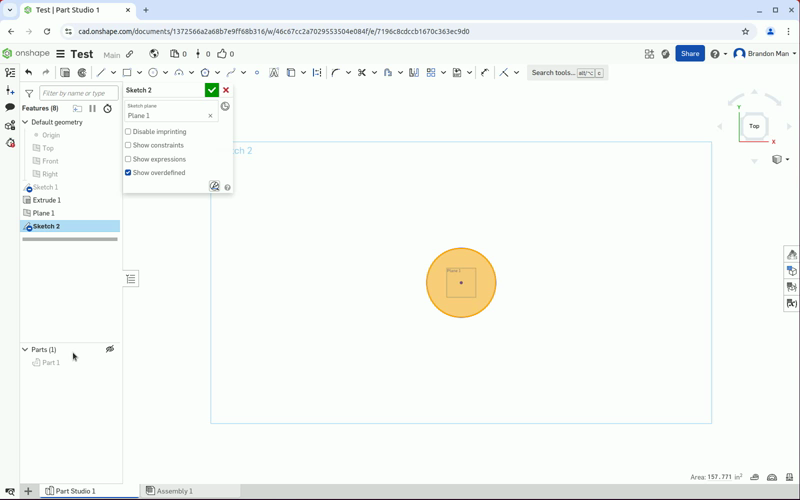
key(shift+e)
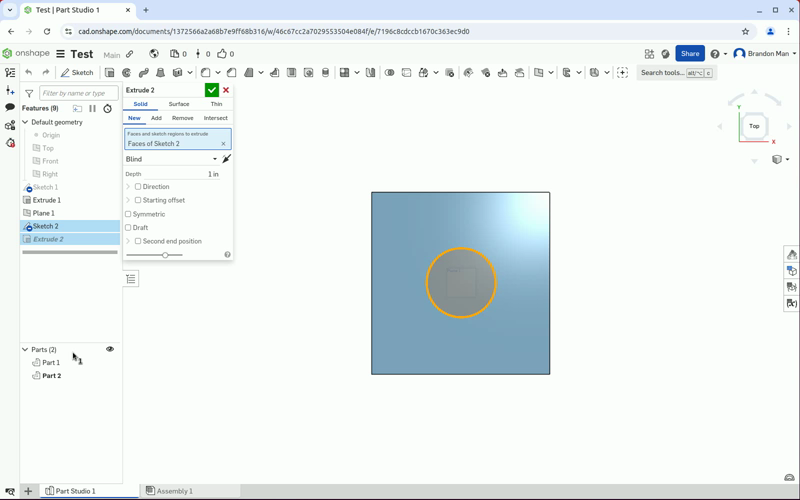
mouse_move(143, 106)
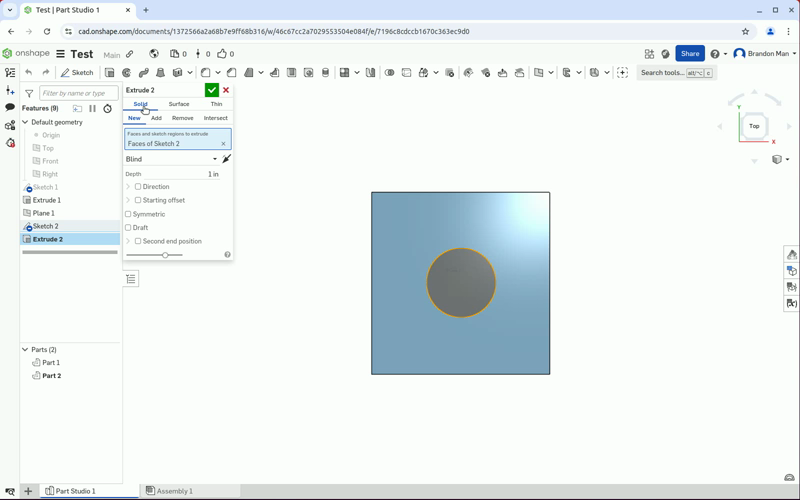
click(143, 106)
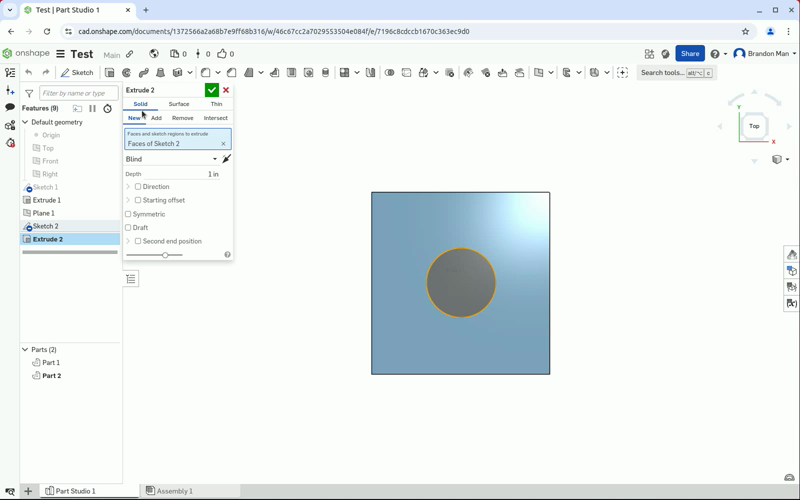
mouse_move(137, 120)
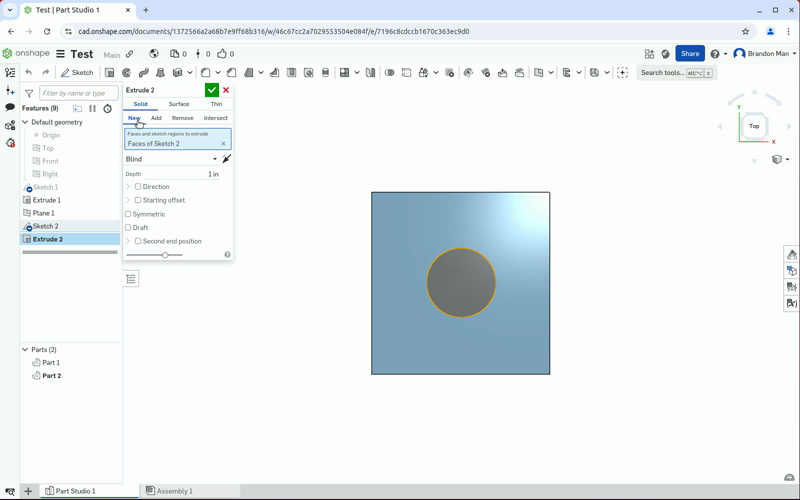
click(137, 120)
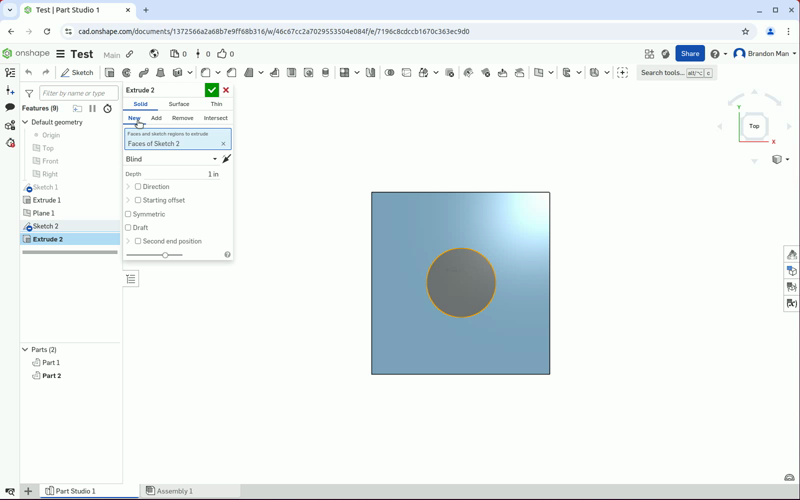
key(tab, 4)
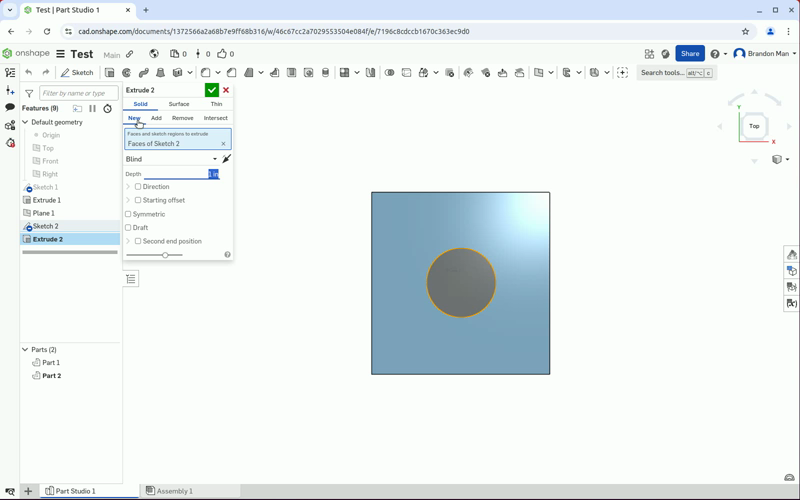
text(11.795)
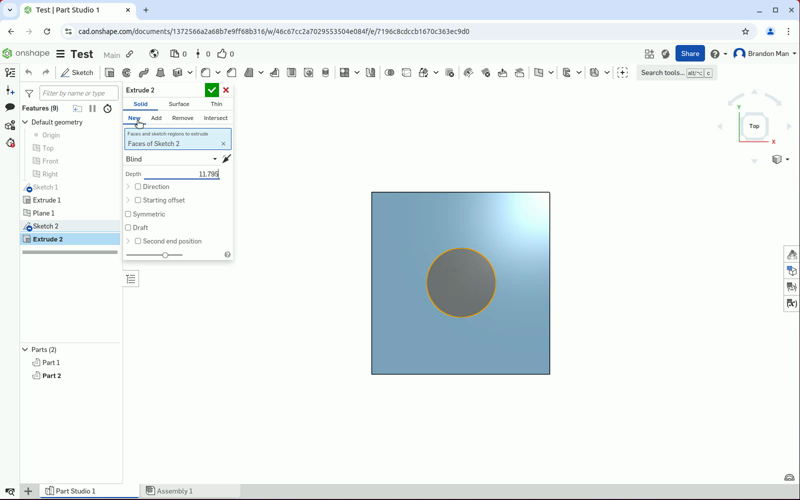
key(enter)
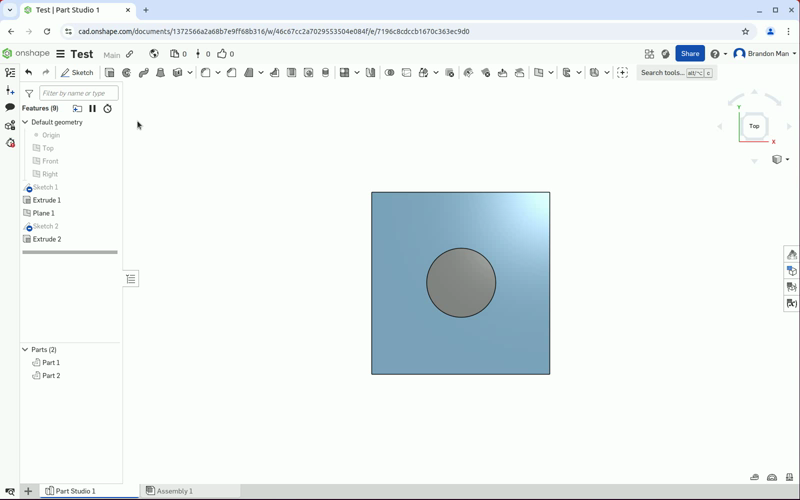
key(shift+h)
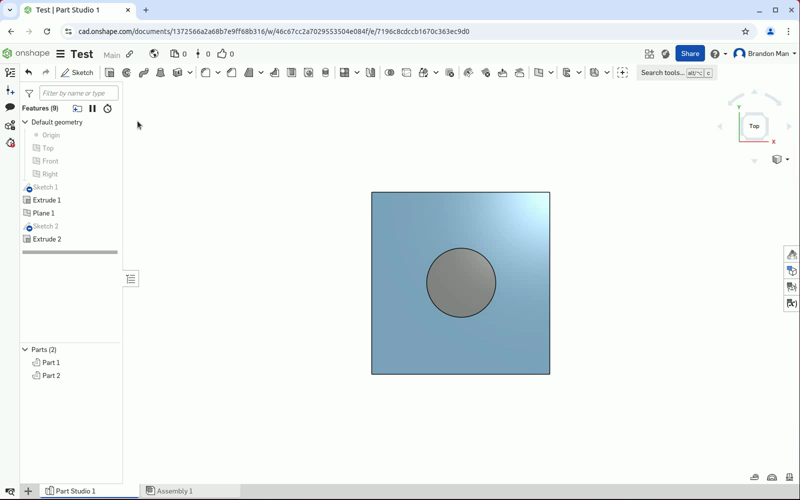
key(shift+h)
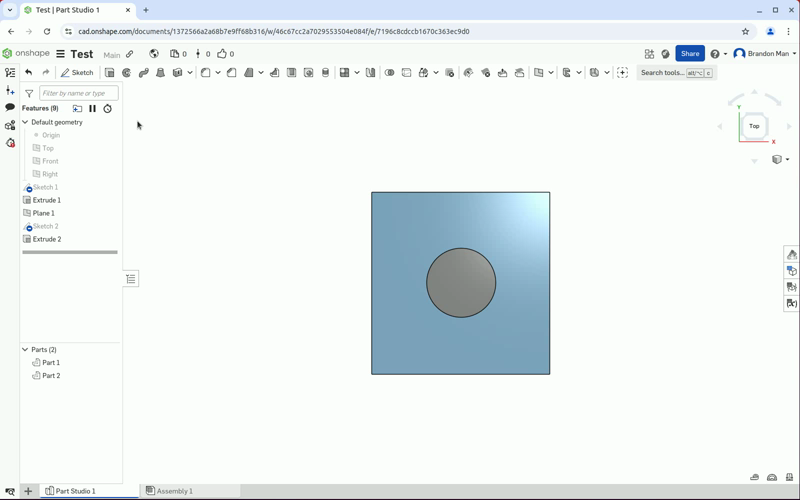
mouse_move(73, 189)
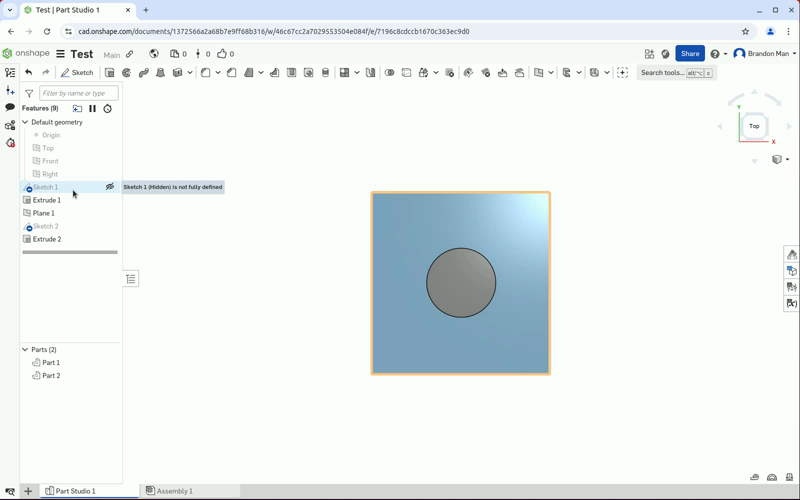
click(73, 189)
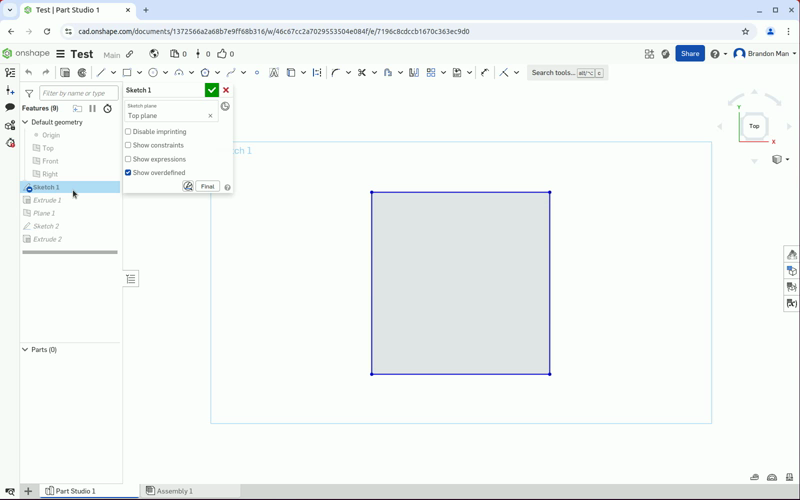
mouse_move(229, 92)
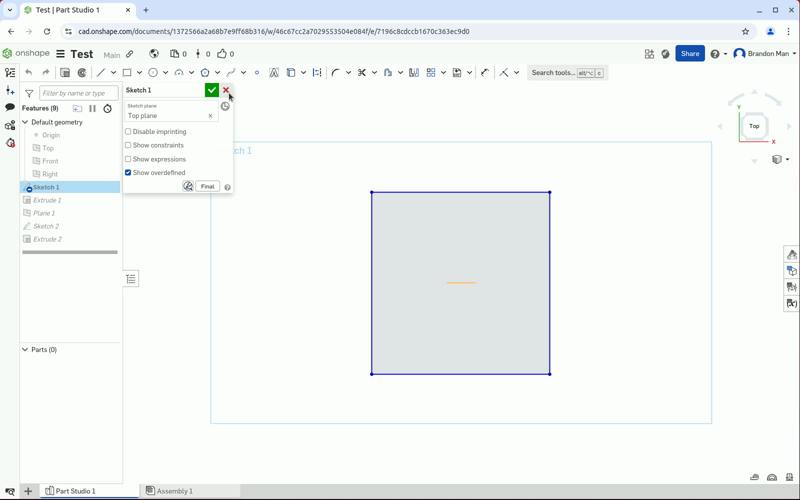
click(229, 92)
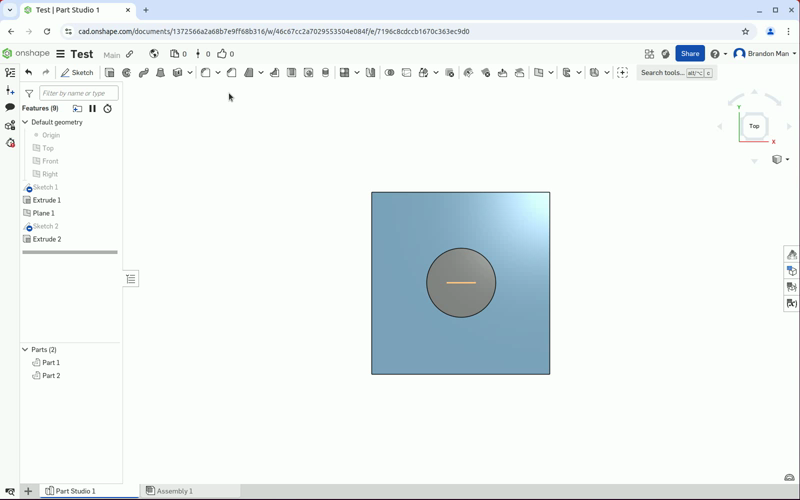
mouse_move(73, 352)
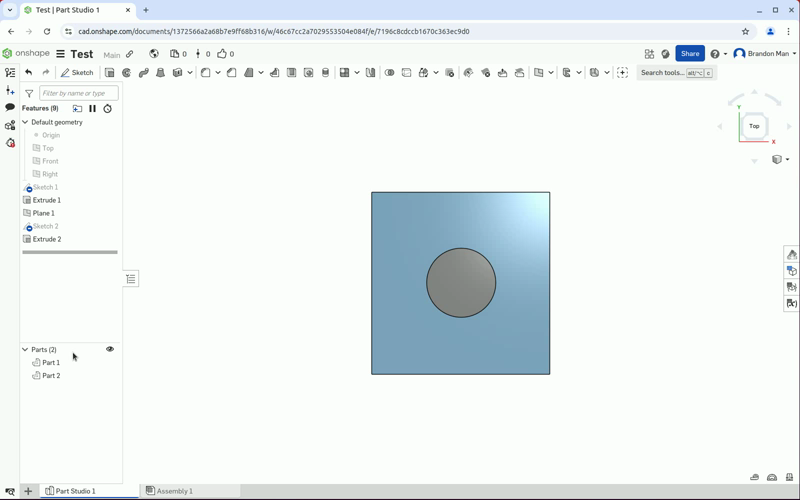
key(y)
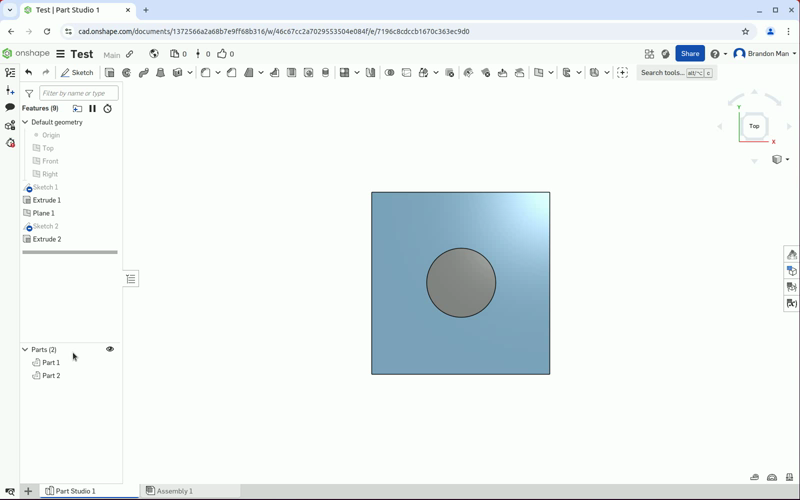
key(shift+p)
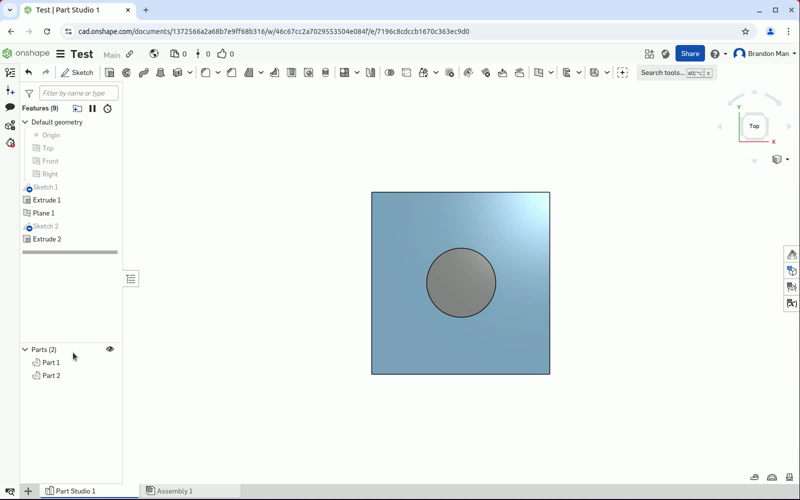
key(space)
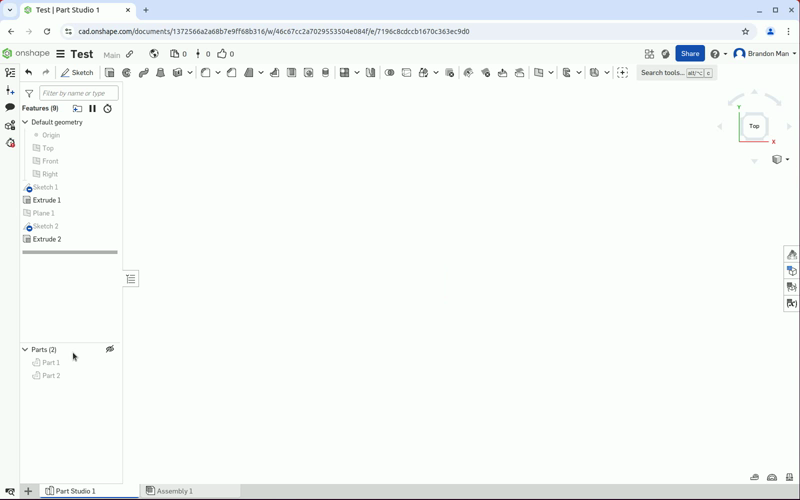
key_down(shift)
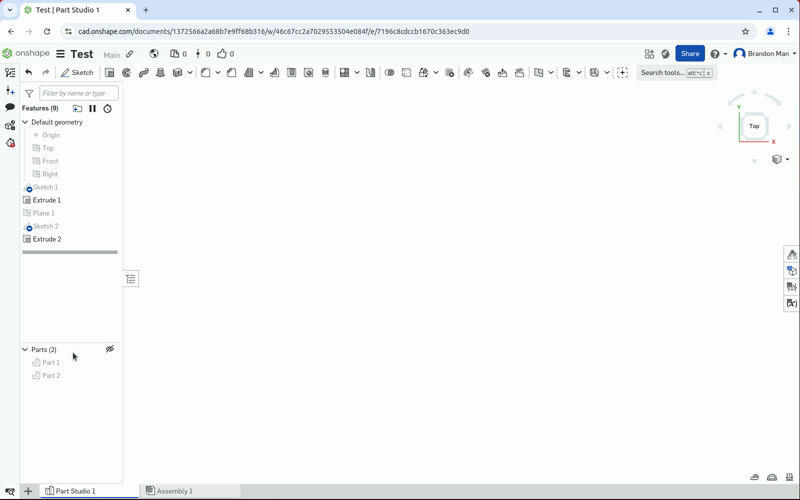
key(up)
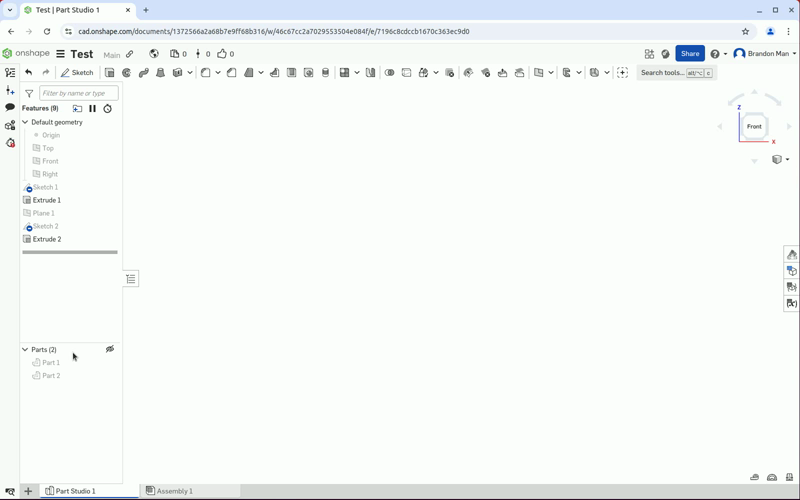
key_up(shift)
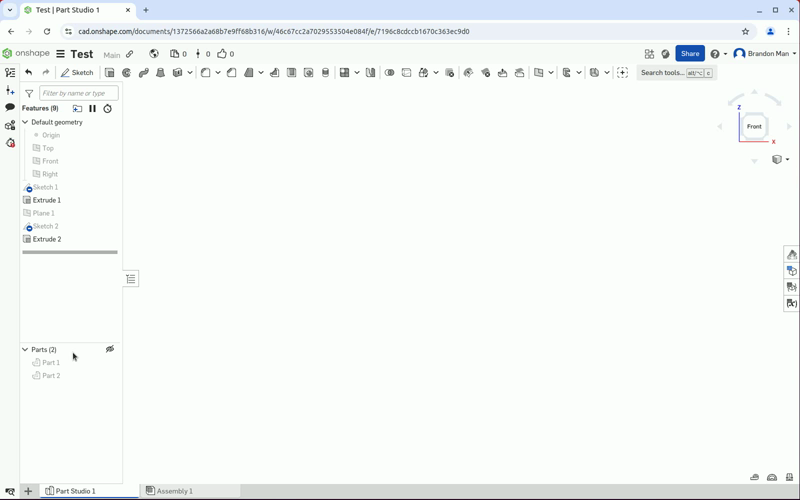
mouse_move(73, 352)
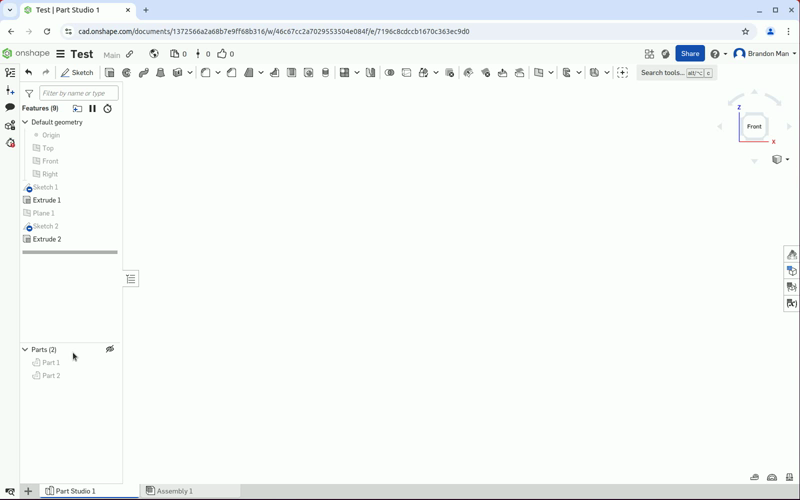
key(shift+y)
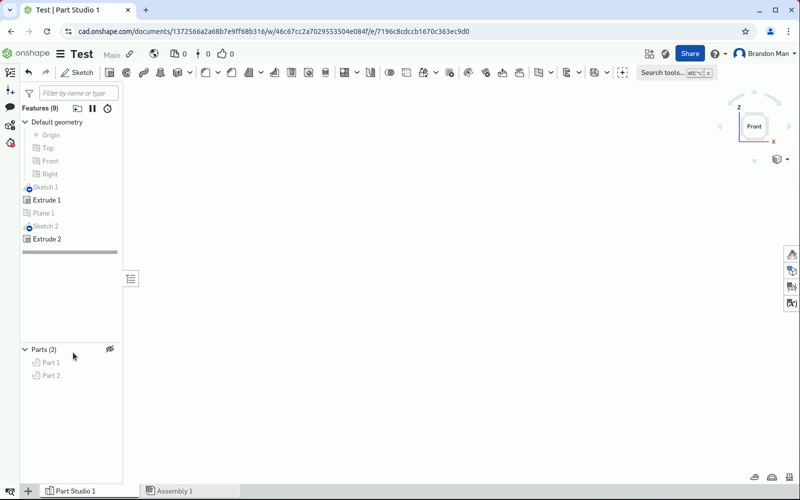
key(shift+s)
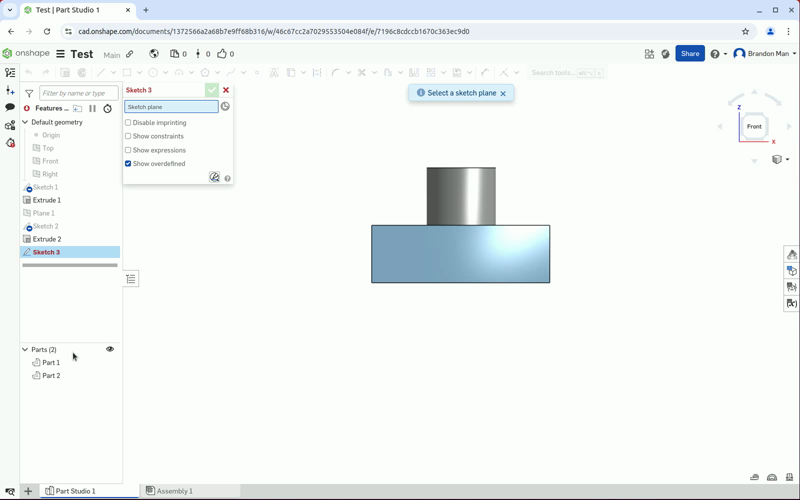
mouse_move(73, 163)
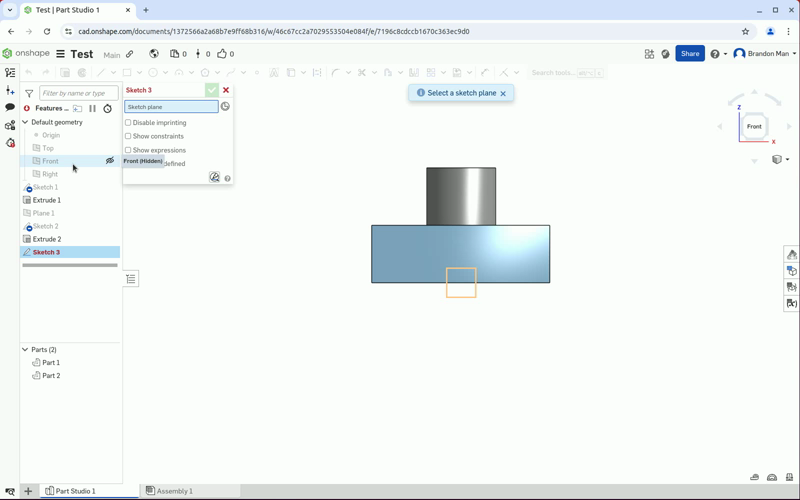
click(73, 163)
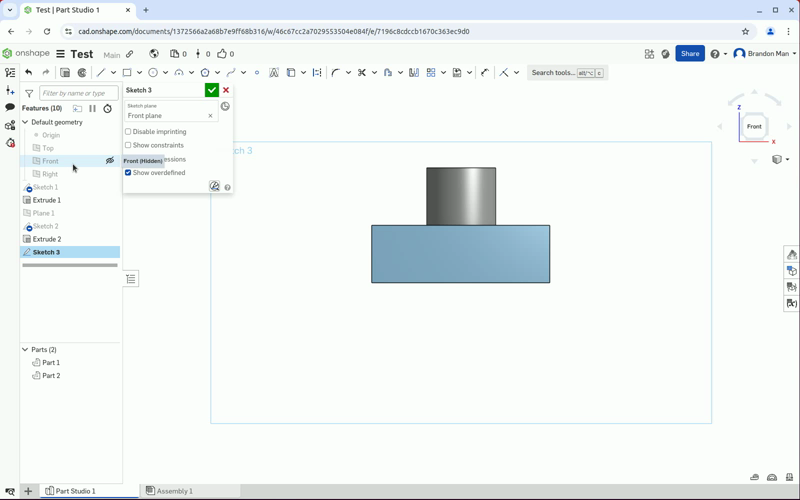
mouse_move(73, 352)
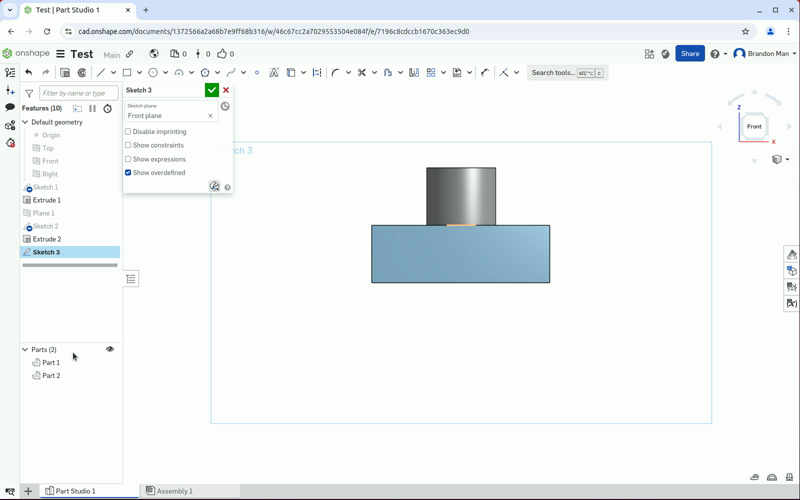
key(y)
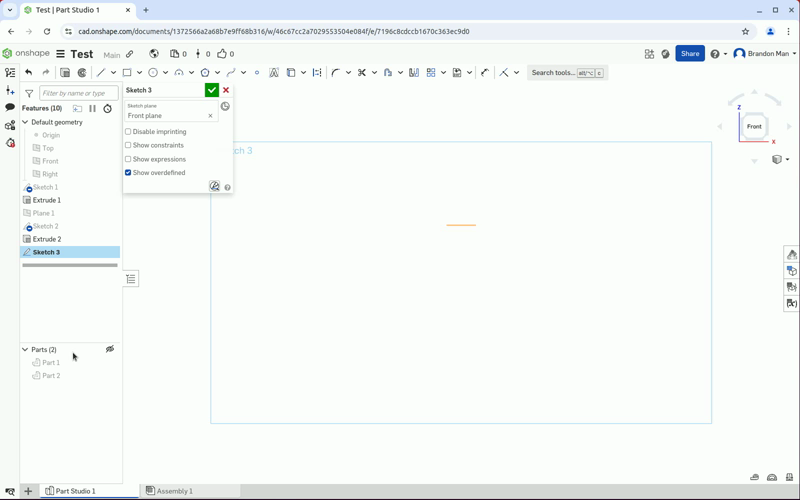
key(l)
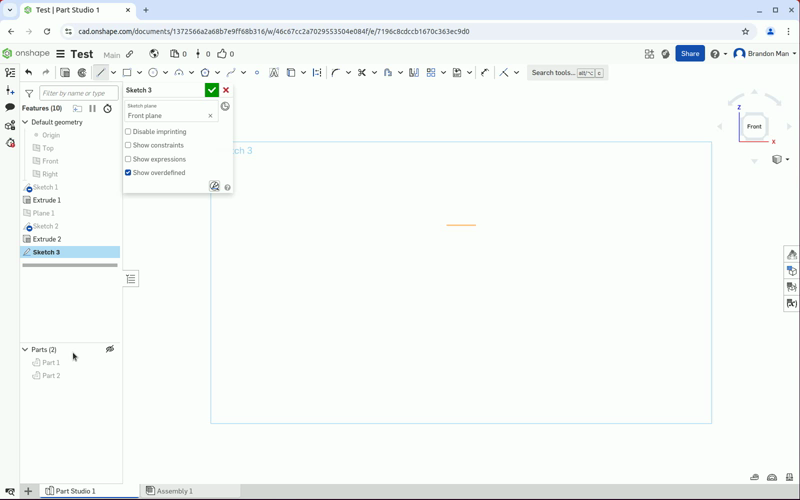
key_down(shift)
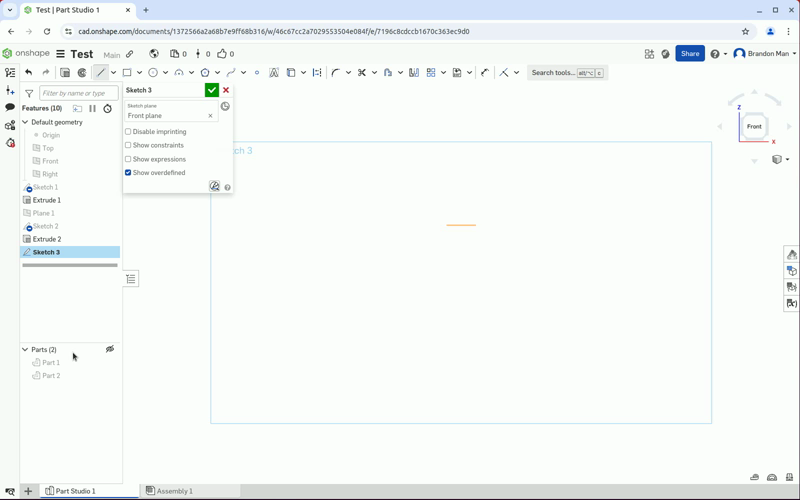
mouse_move(376, 151)
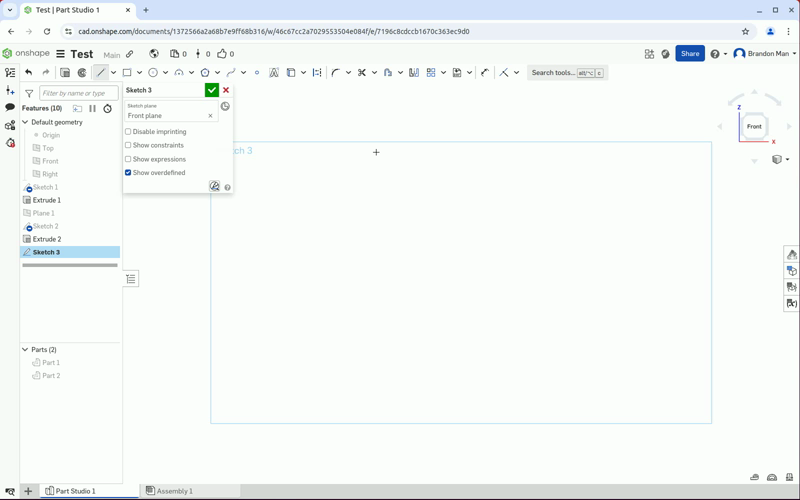
click(376, 151)
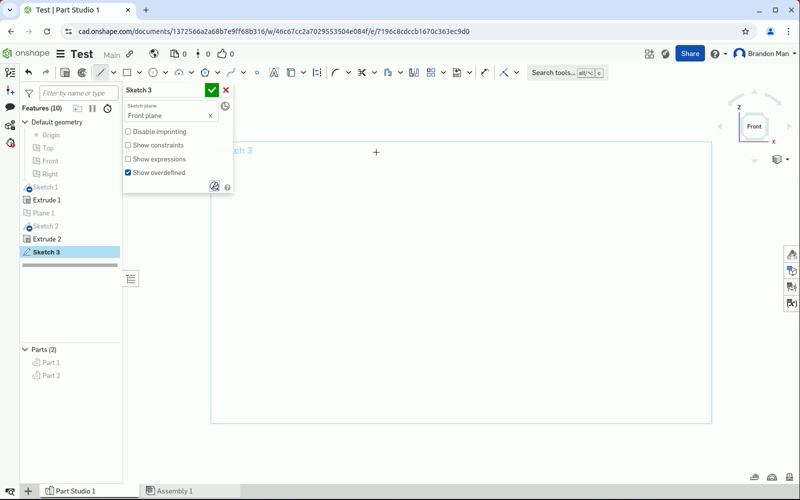
key_up(shift)
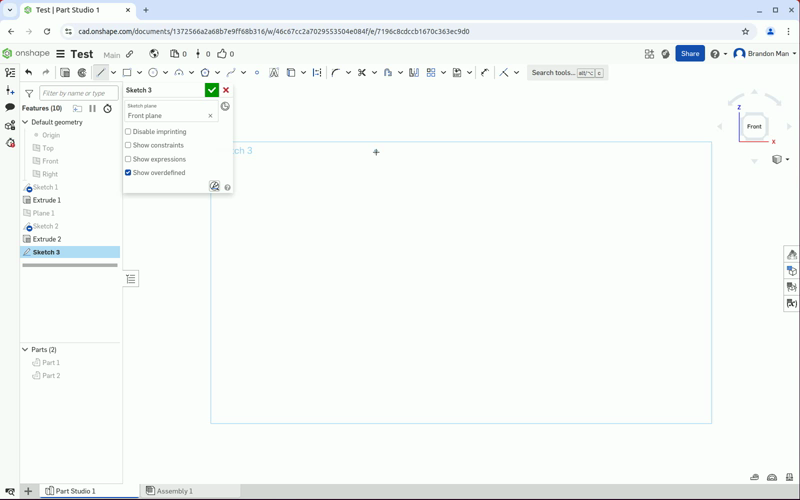
key_down(shift)
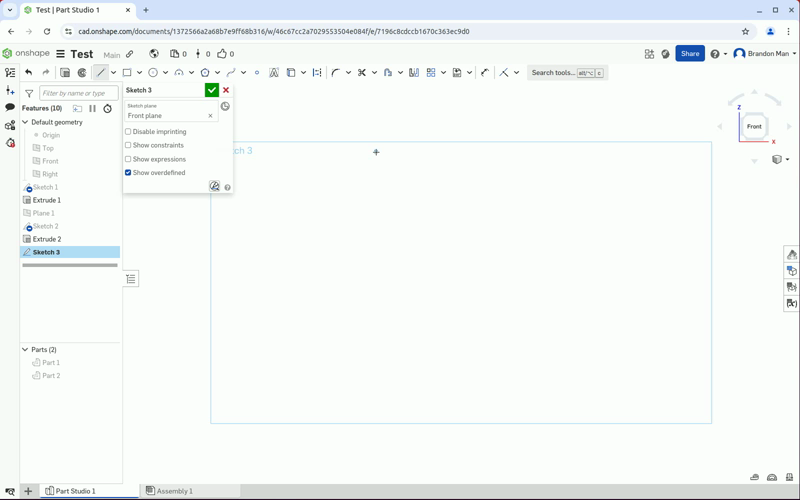
mouse_move(520, 206)
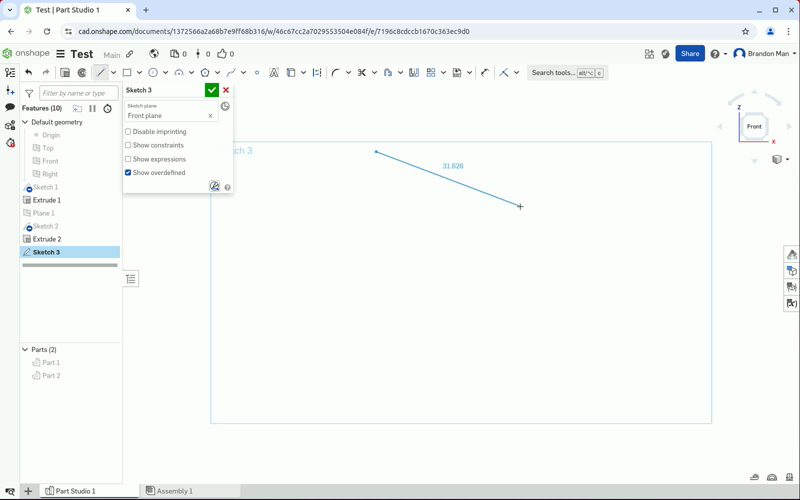
click(520, 206)
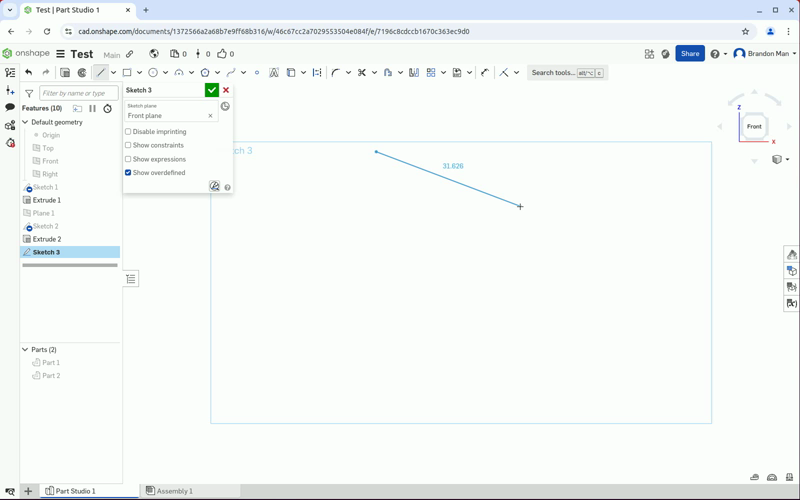
key_up(shift)
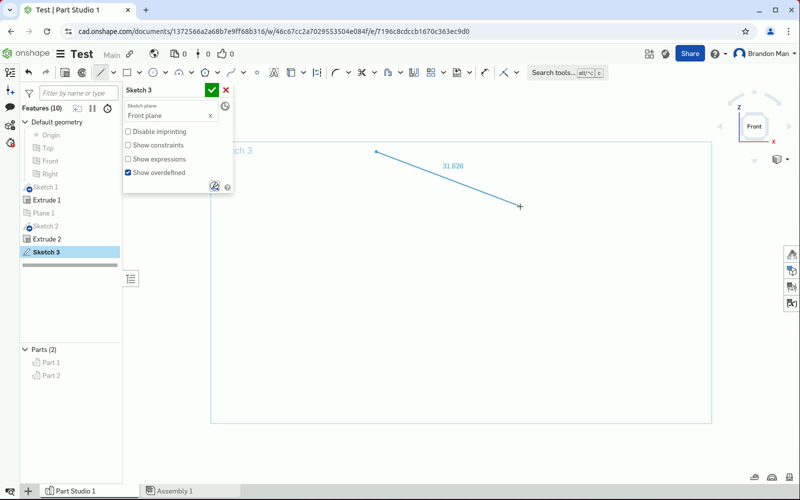
key_down(shift)
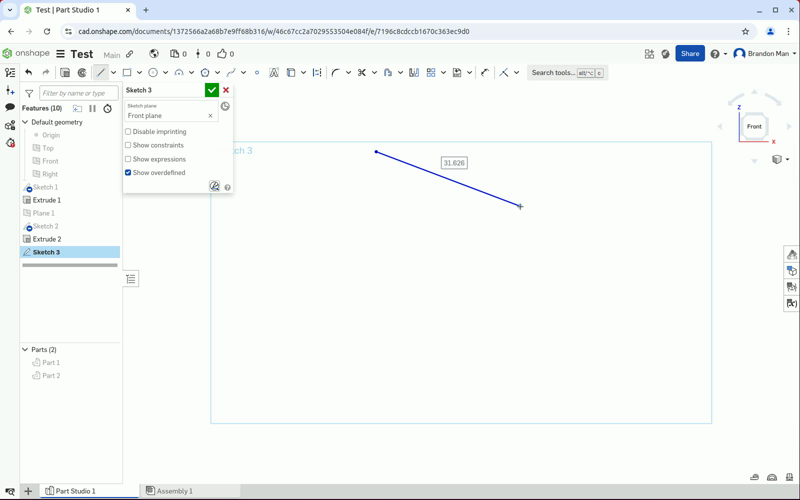
mouse_move(550, 206)
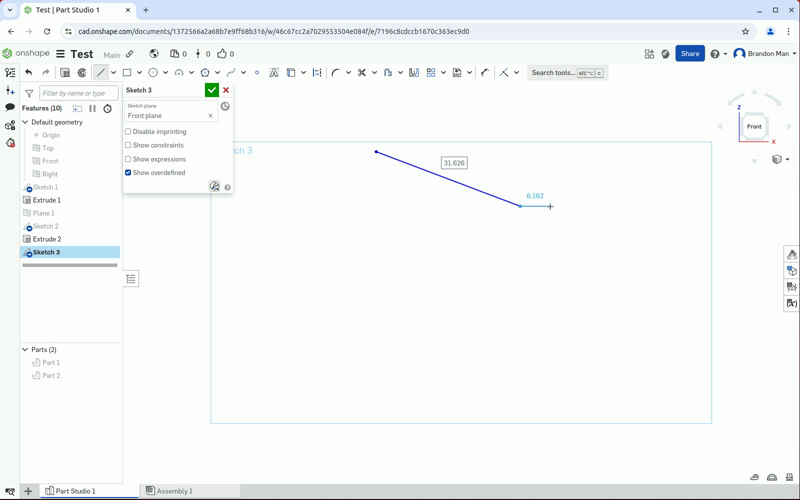
mouse_move(520, 151)
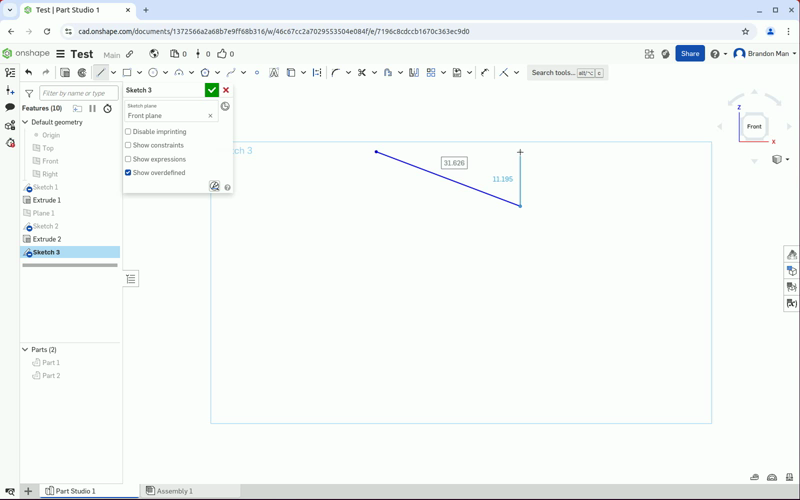
click(520, 151)
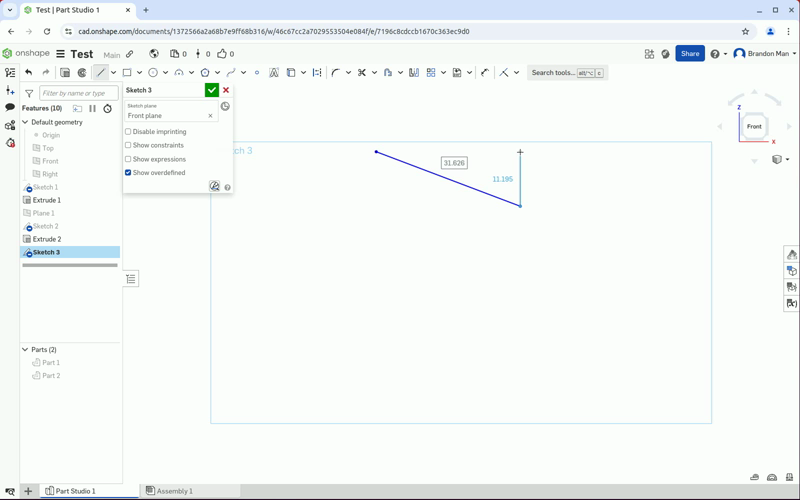
key_up(shift)
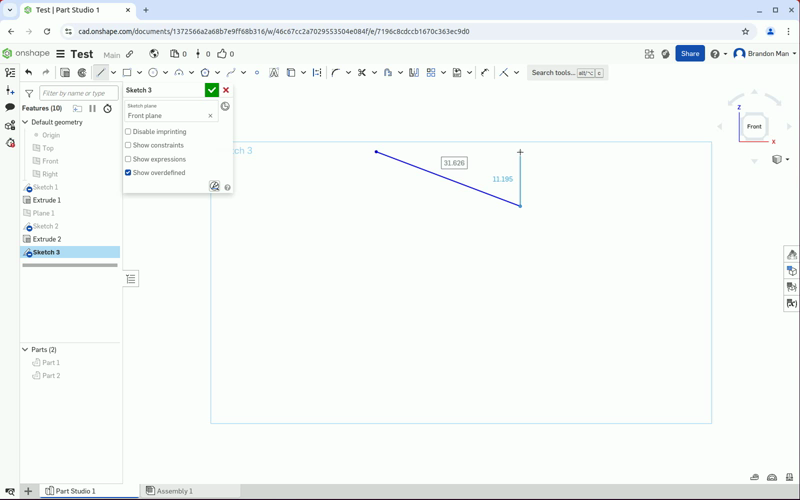
key_down(shift)
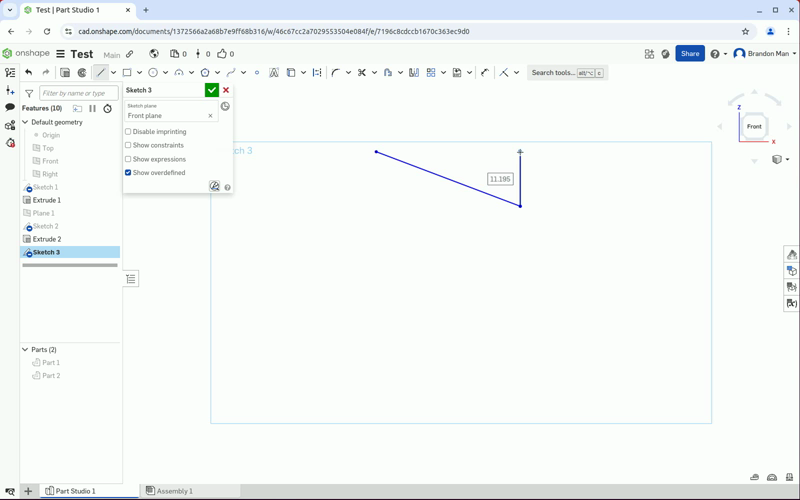
mouse_move(376, 151)
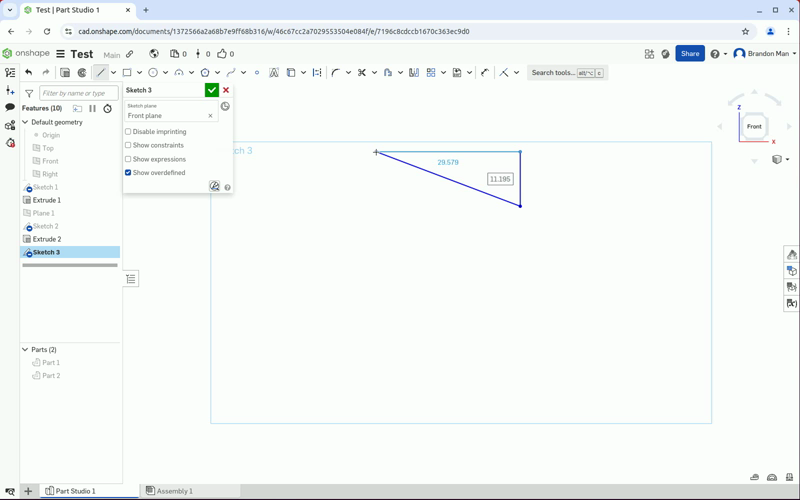
key_up(shift)
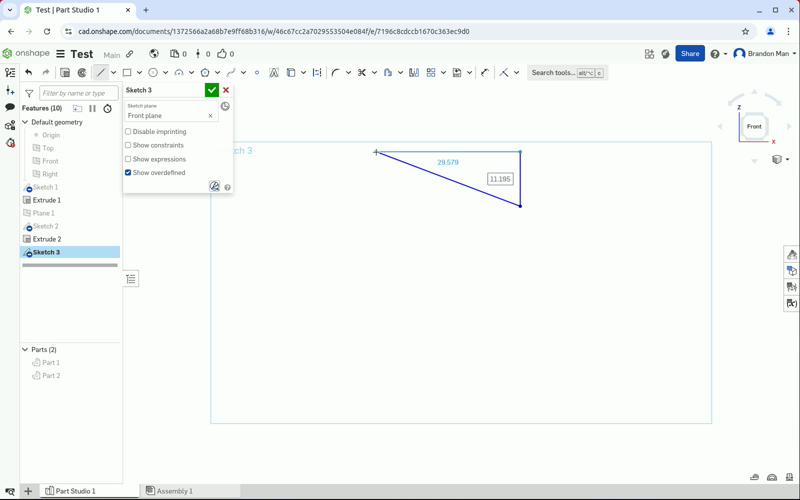
click(376, 151)
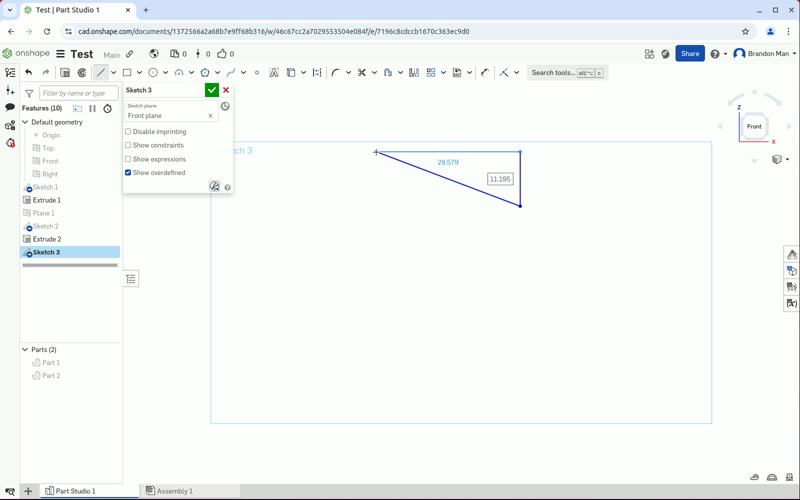
key(esc)
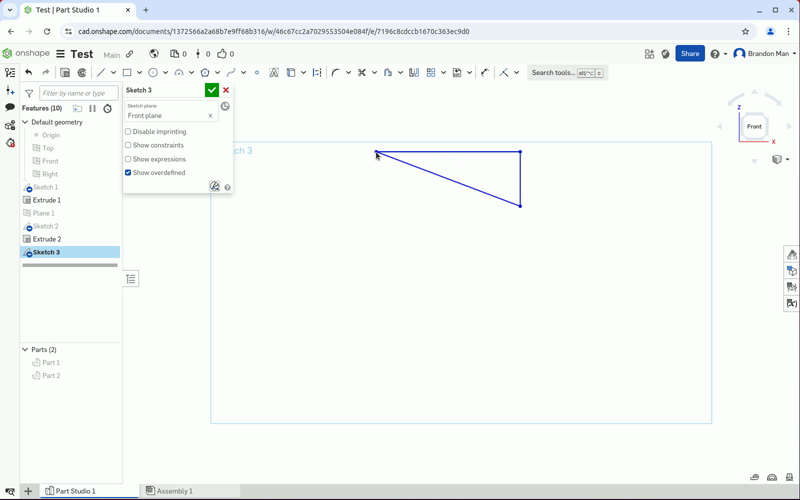
mouse_move(491, 170)
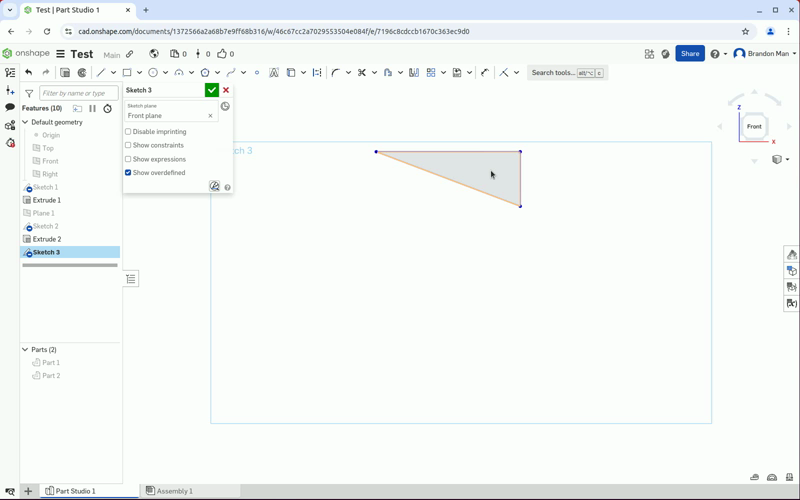
click(491, 170)
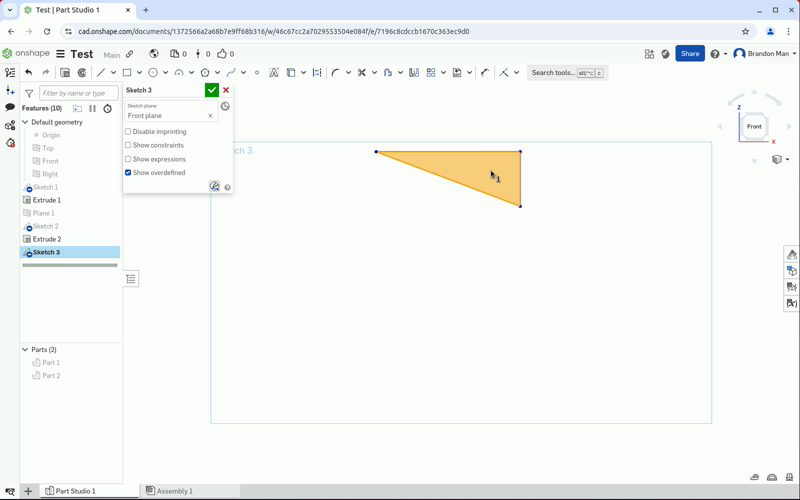
mouse_move(73, 352)
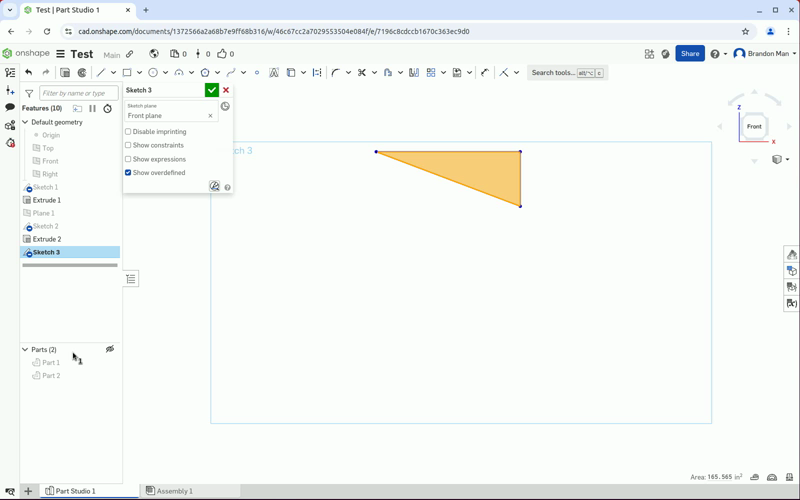
key(shift+y)
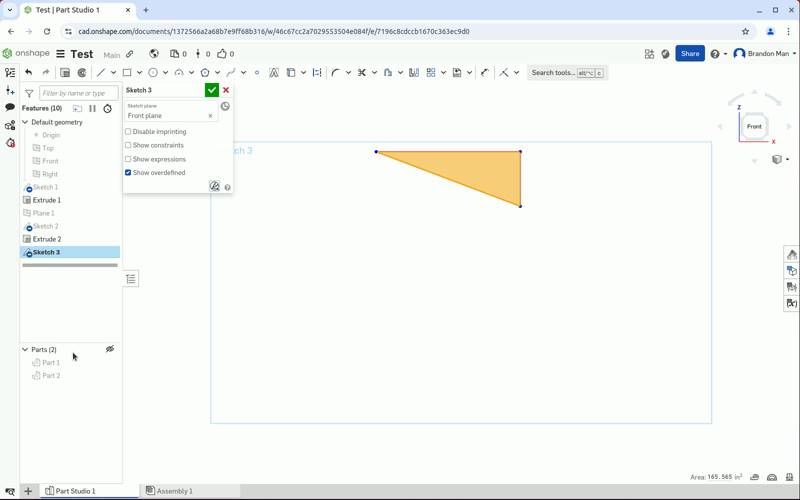
key(shift+e)
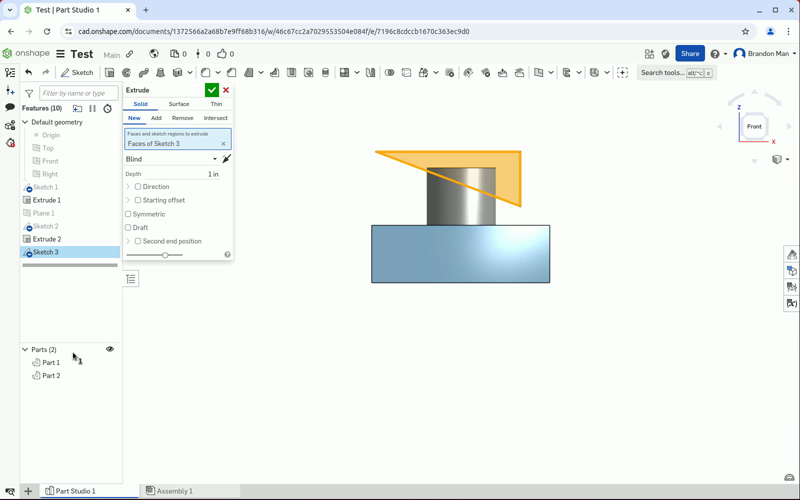
mouse_move(143, 106)
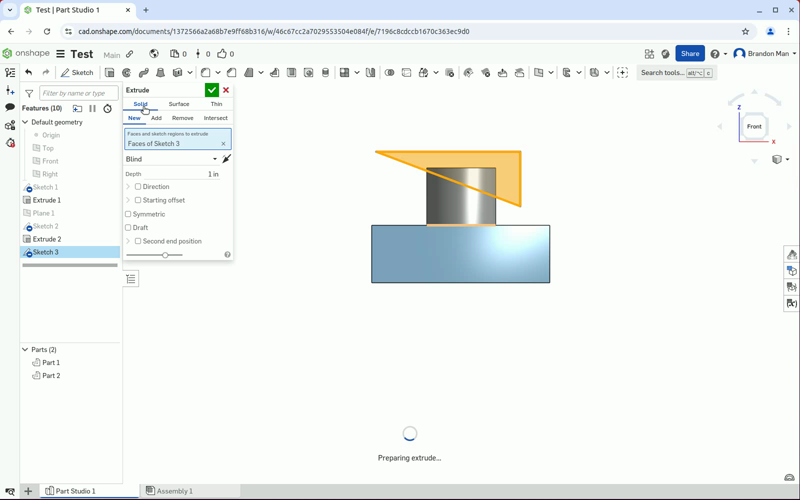
click(143, 106)
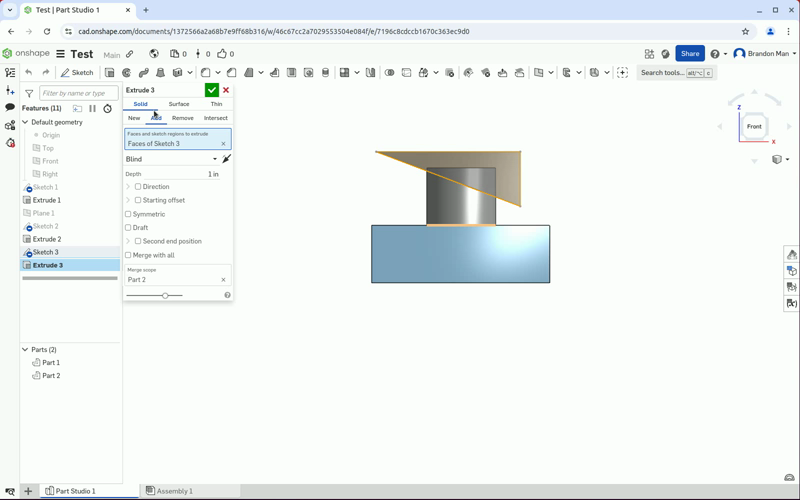
mouse_move(186, 120)
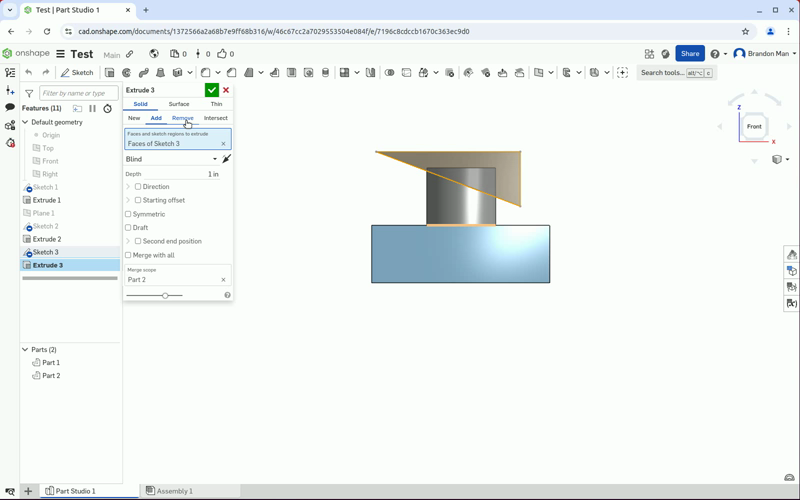
click(186, 120)
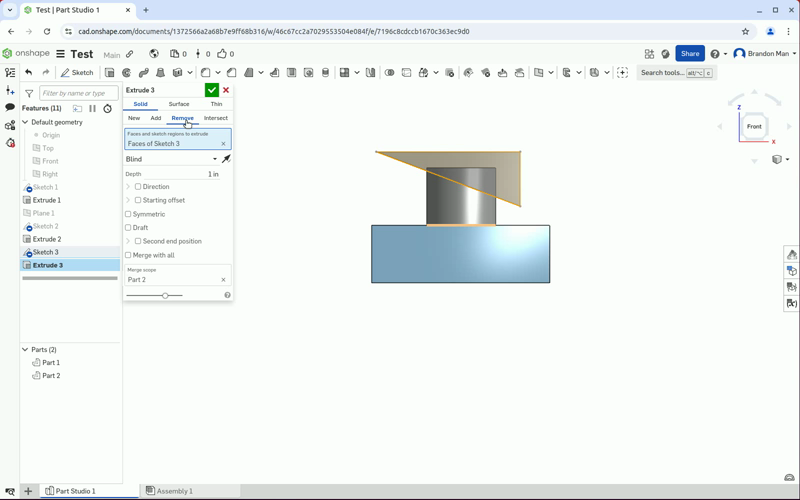
key(tab, 4)
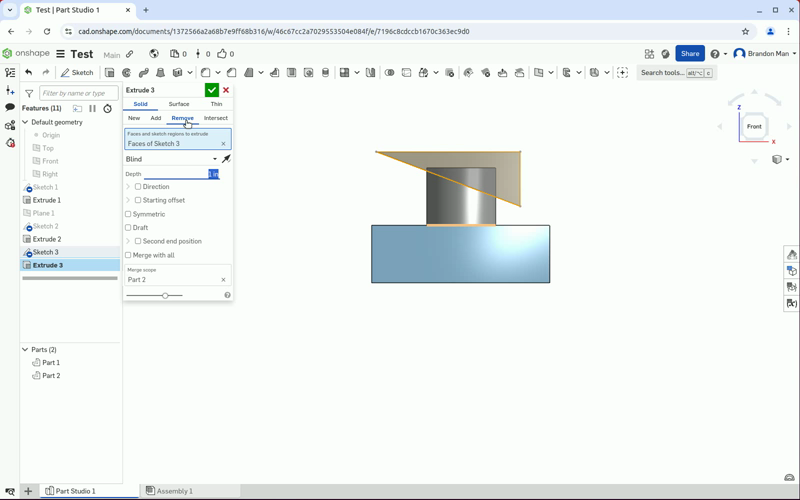
text(20.22)
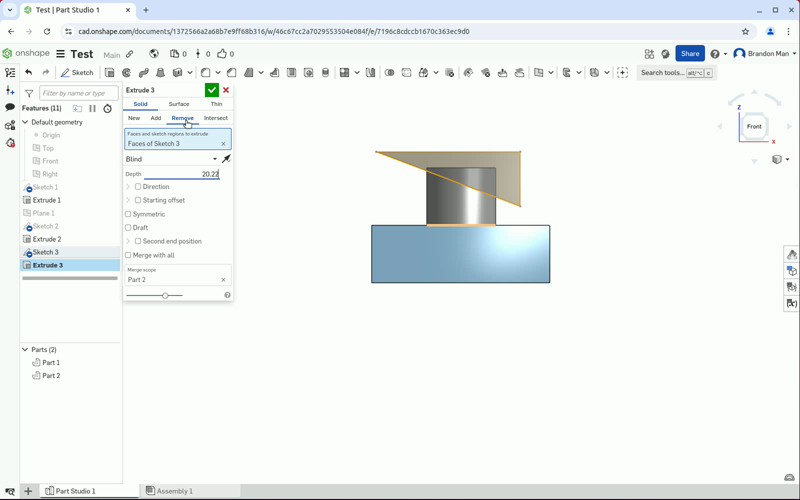
key(tab, 3)
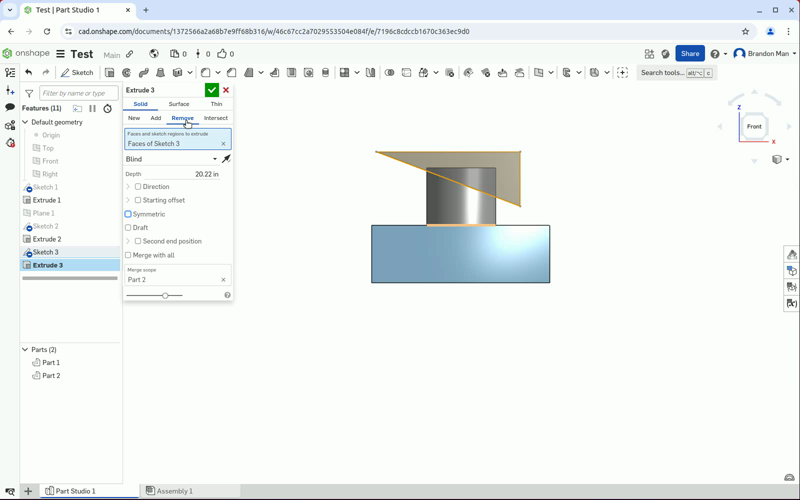
key(space)
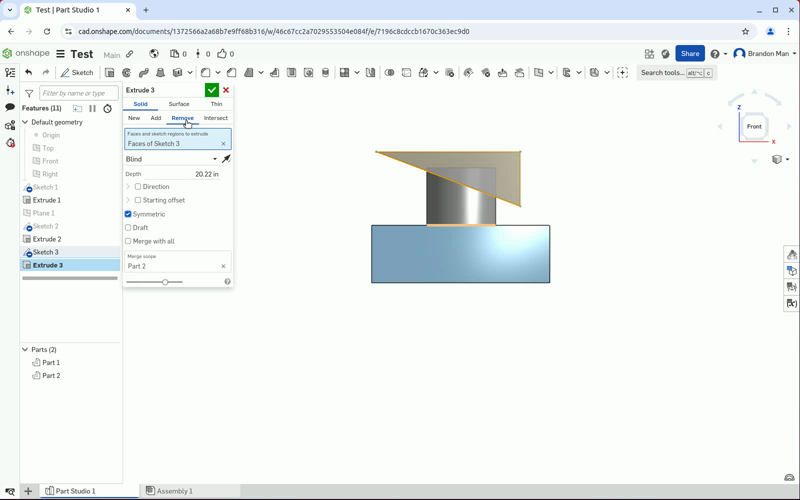
key(tab, 2)
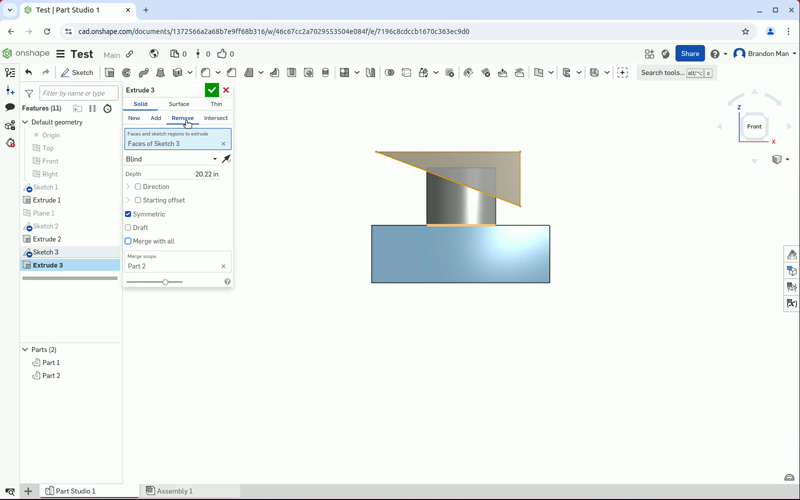
key(space)
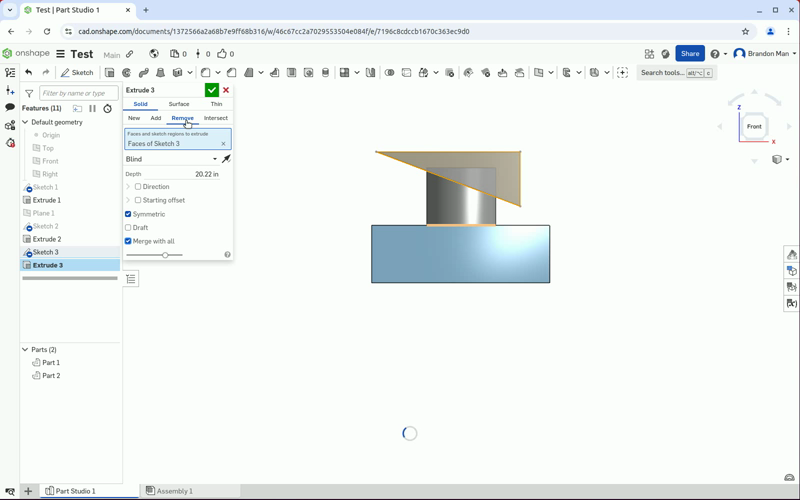
key(enter)
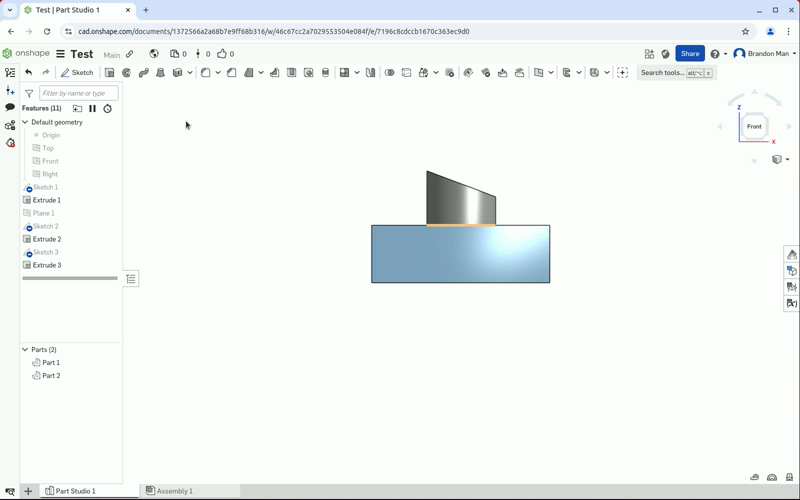
key(shift+h)
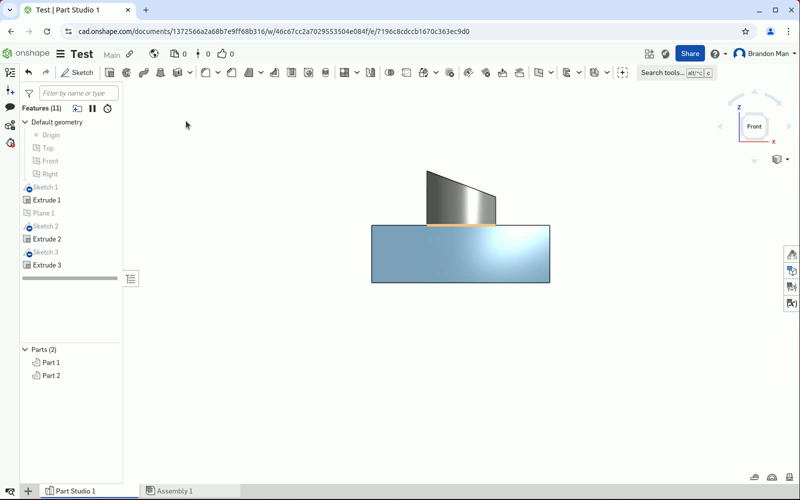
key(shift+h)
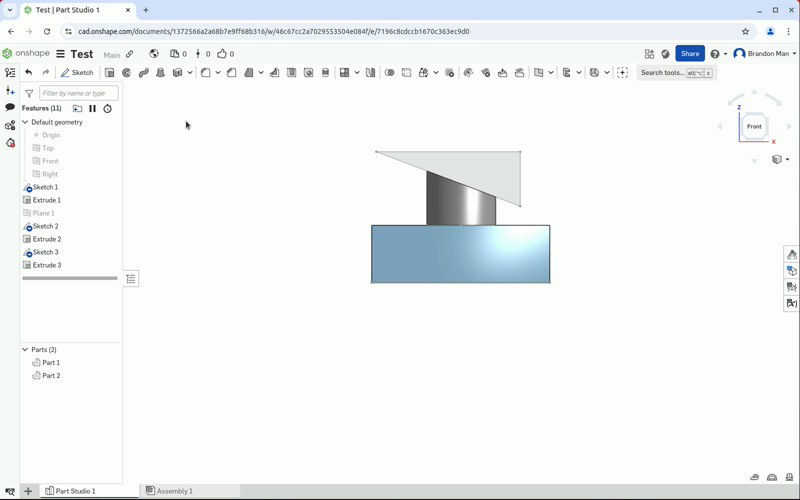
key(shift+7)
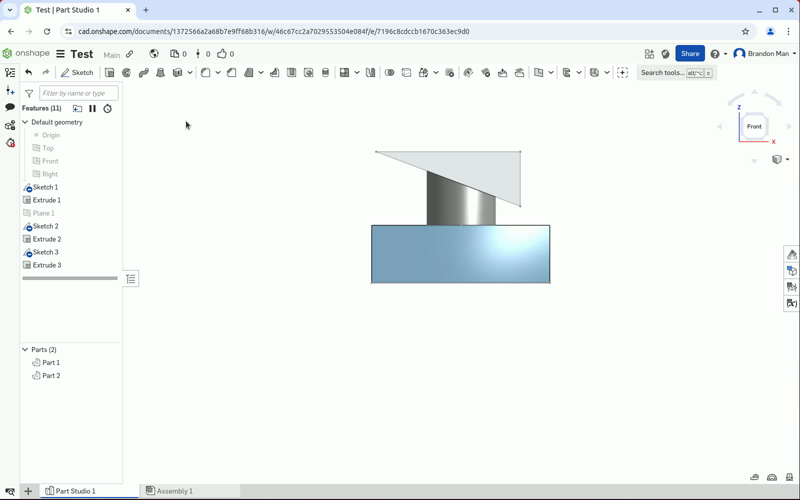
key(left, 2)
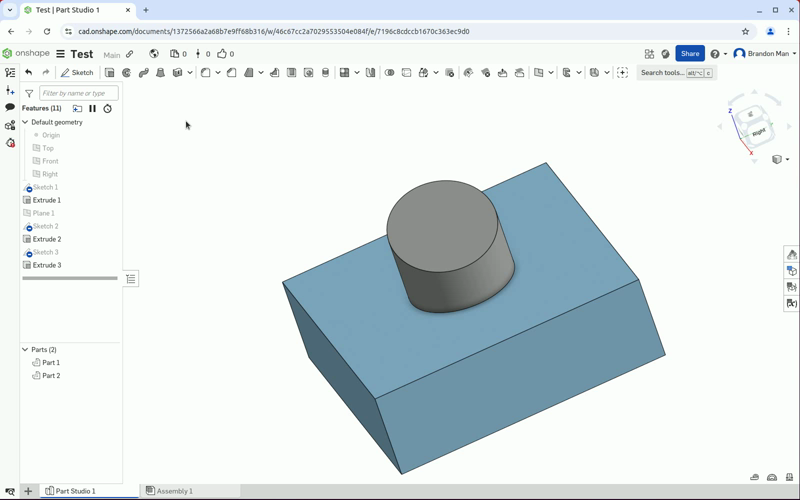
key(down, 2)
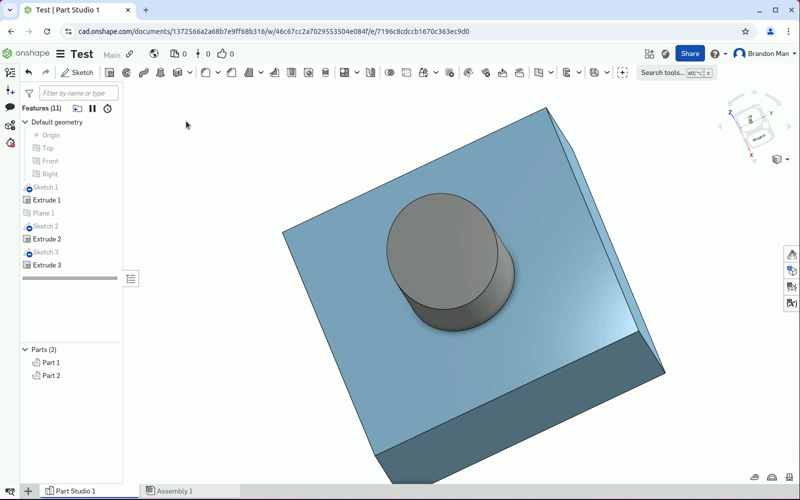
key(up, 2)
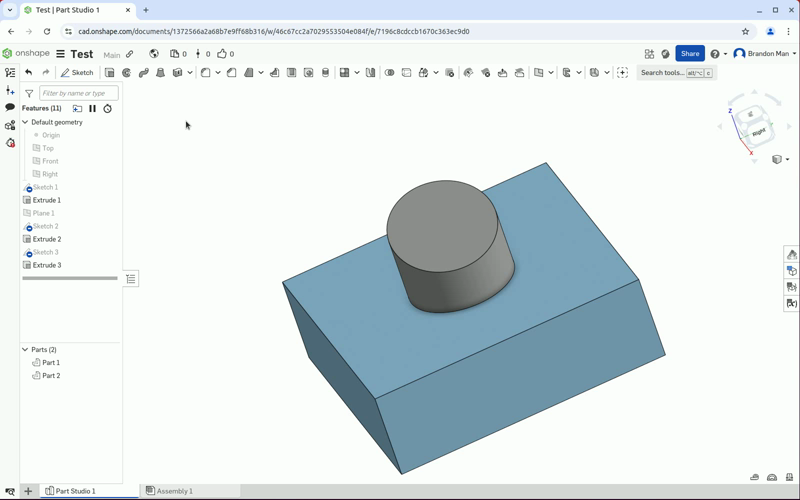
key(right, 2)
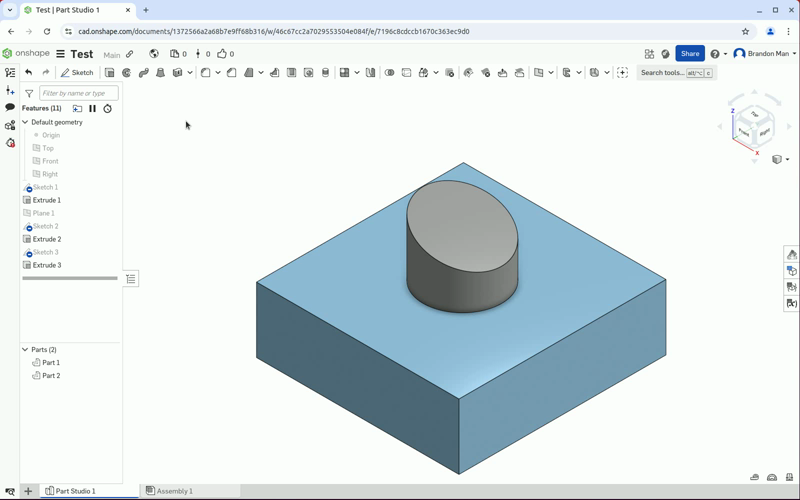
mouse_move(73, 189)
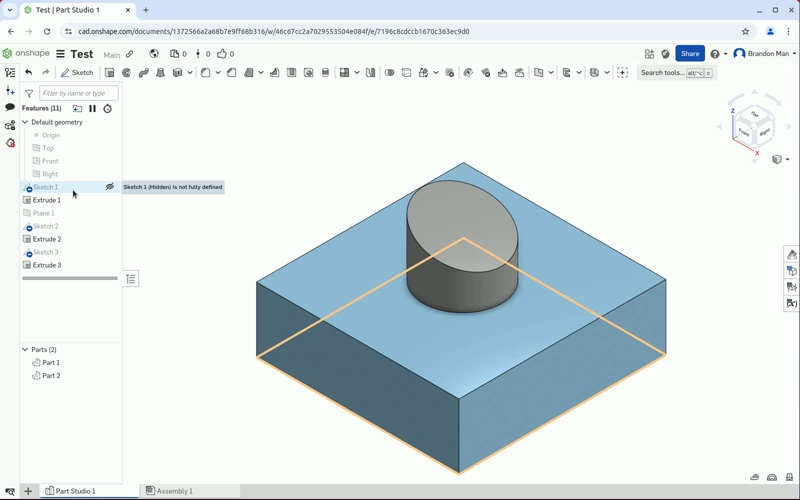
click(73, 189)